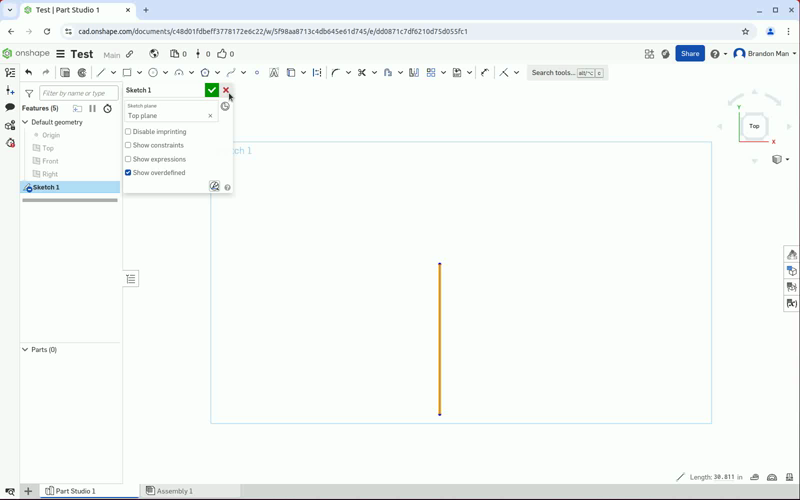
key(shift+h)
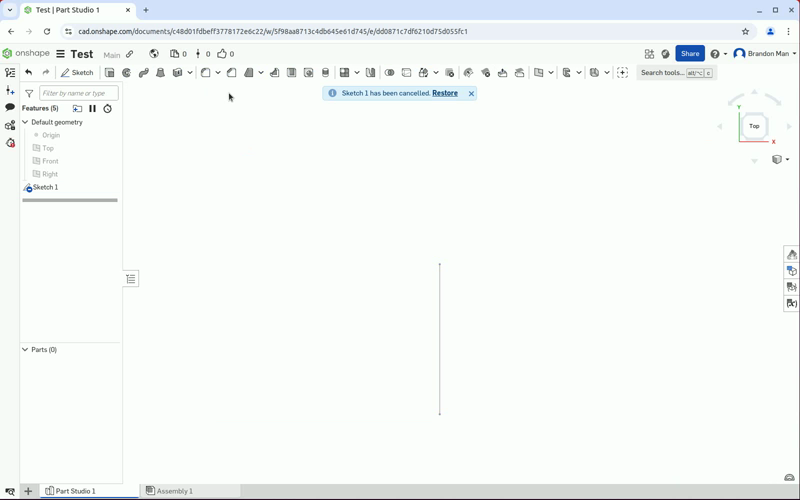
key(shift+s)
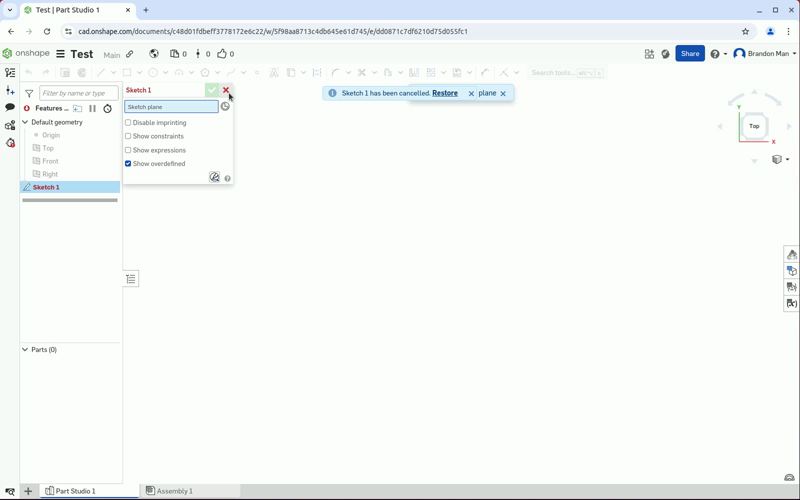
mouse_move(73, 150)
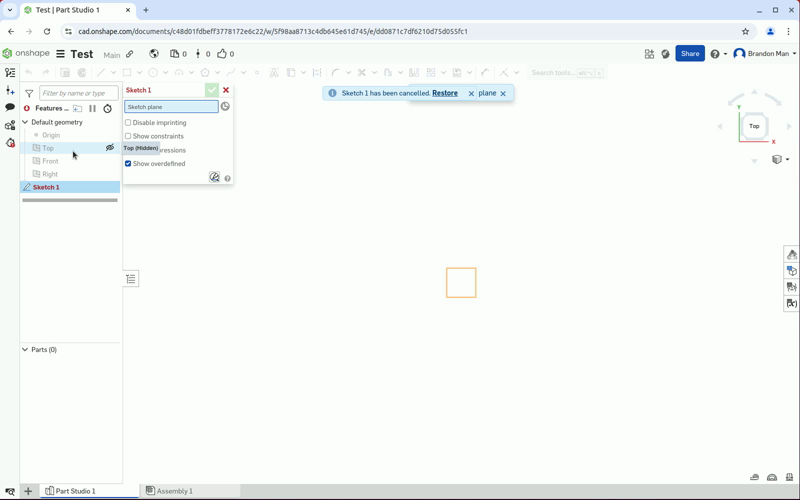
click(73, 150)
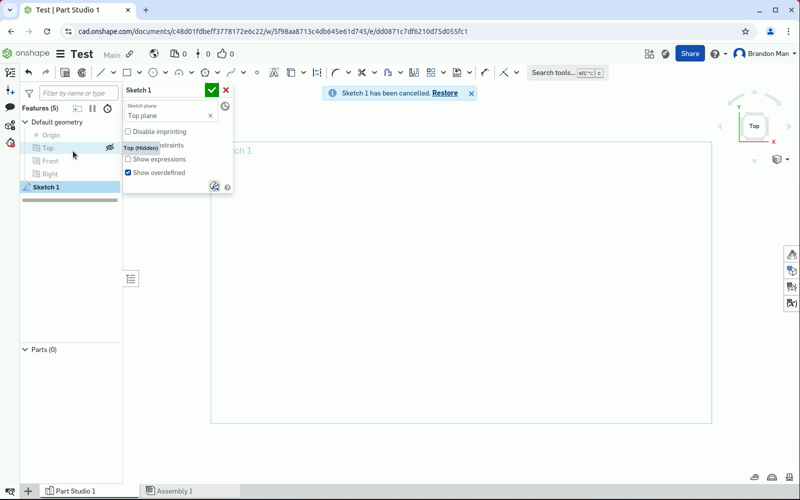
mouse_move(73, 352)
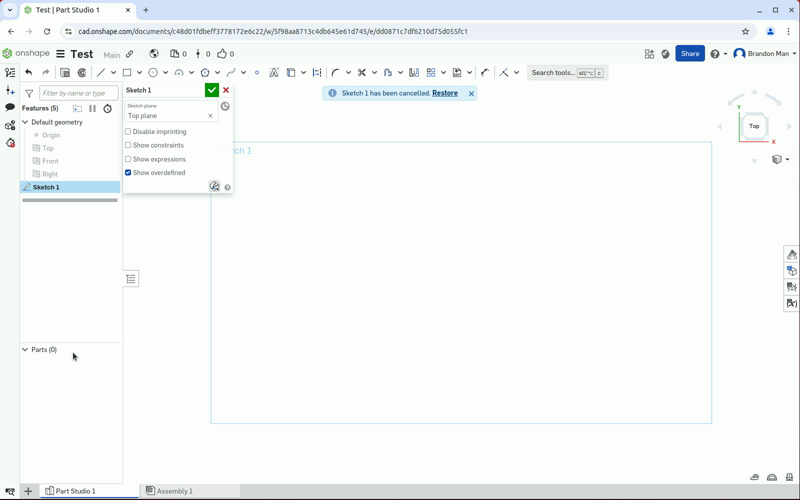
key(y)
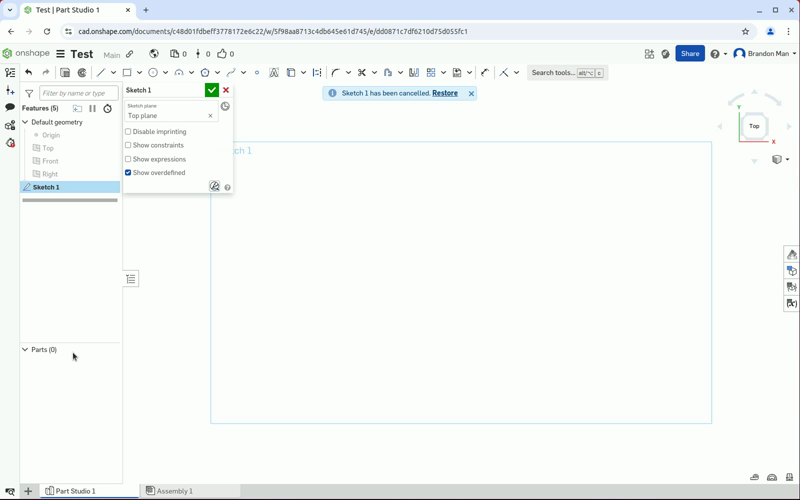
key(c)
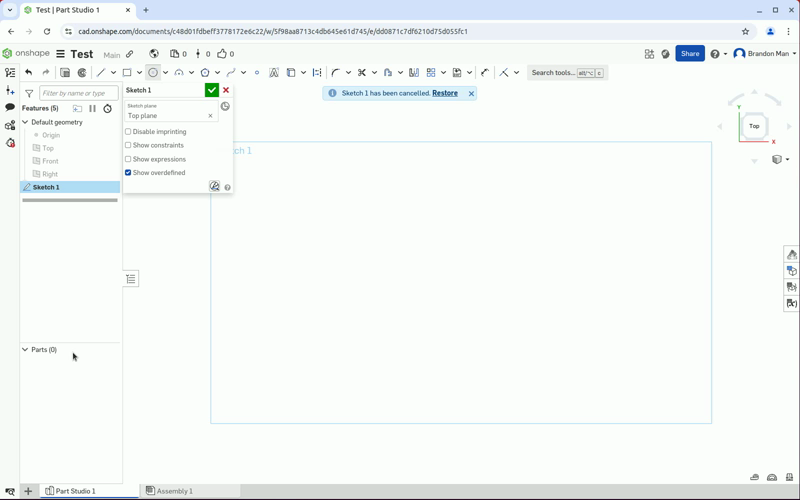
key_down(shift)
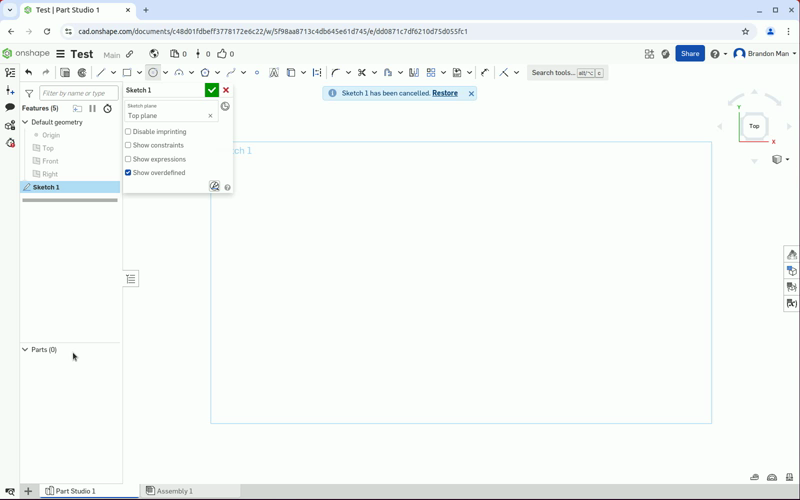
mouse_move(461, 282)
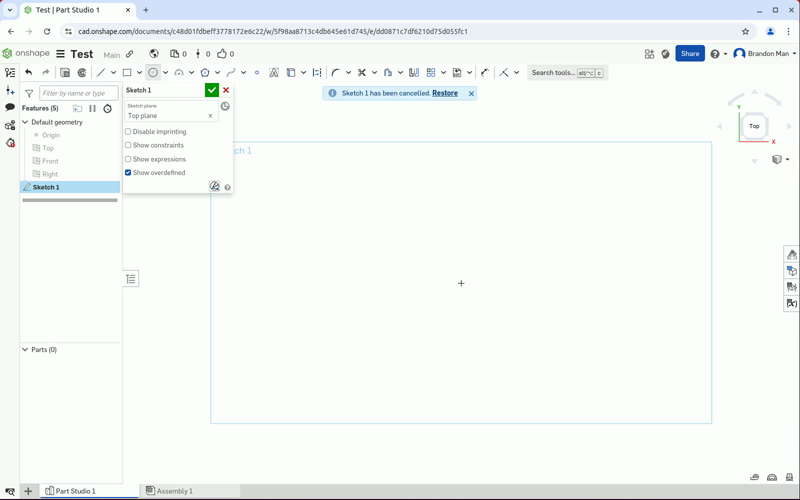
click(461, 282)
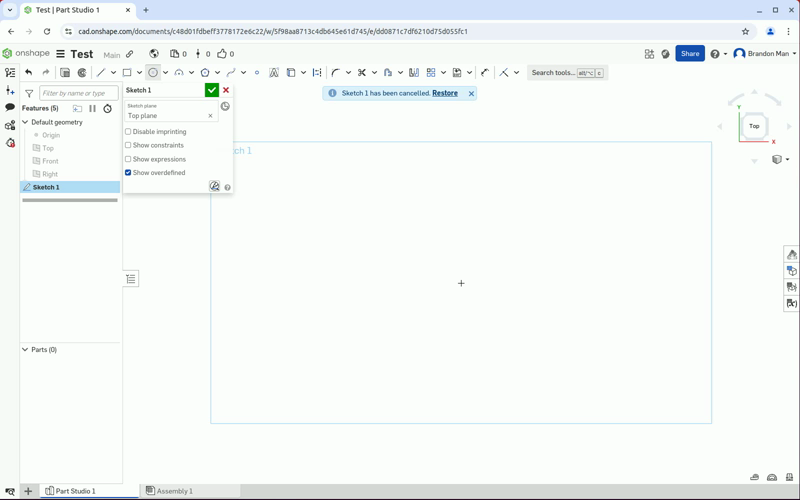
key_up(shift)
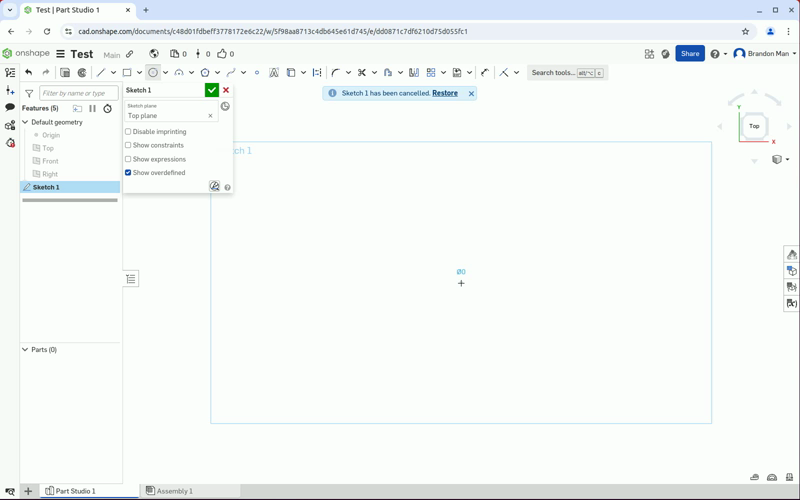
mouse_move(574, 282)
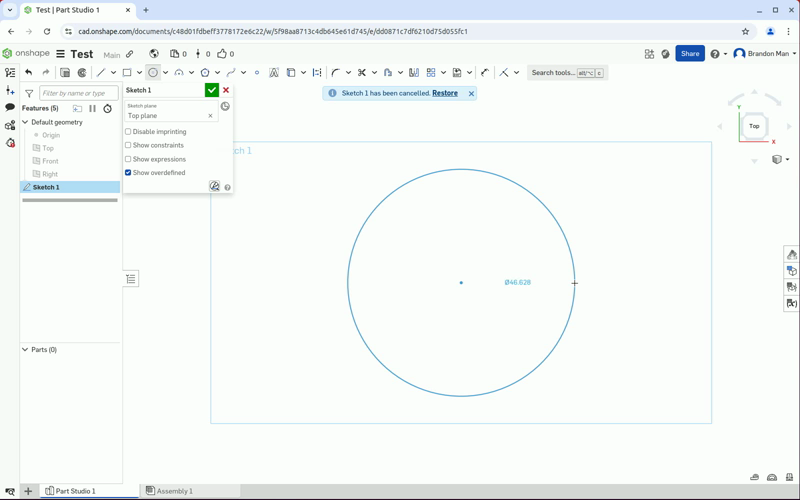
click(574, 282)
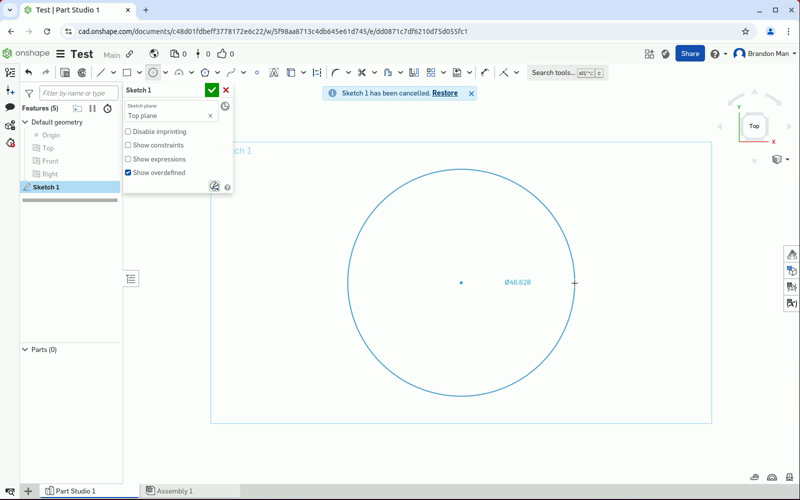
key(esc)
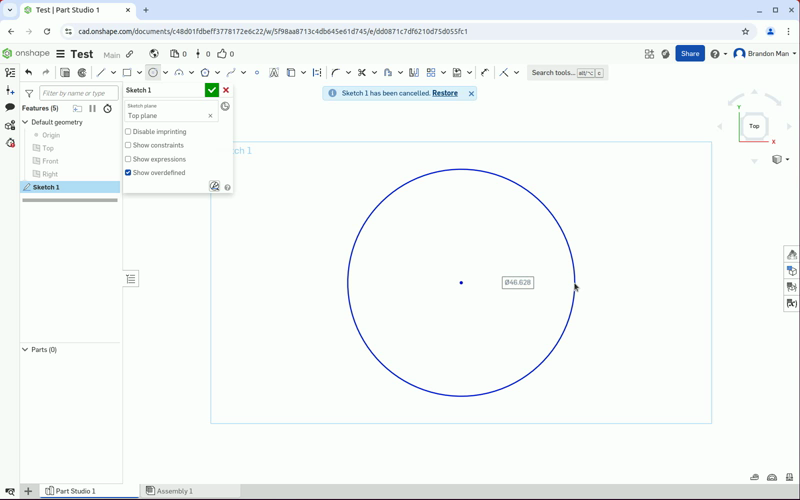
key(c)
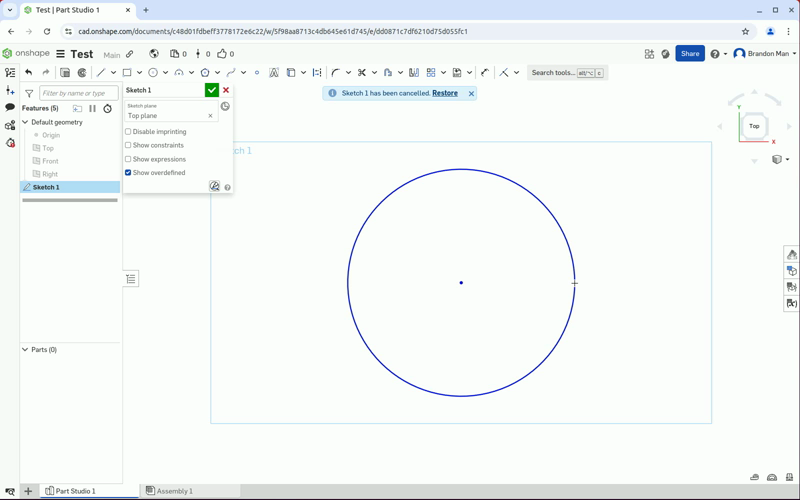
key_down(shift)
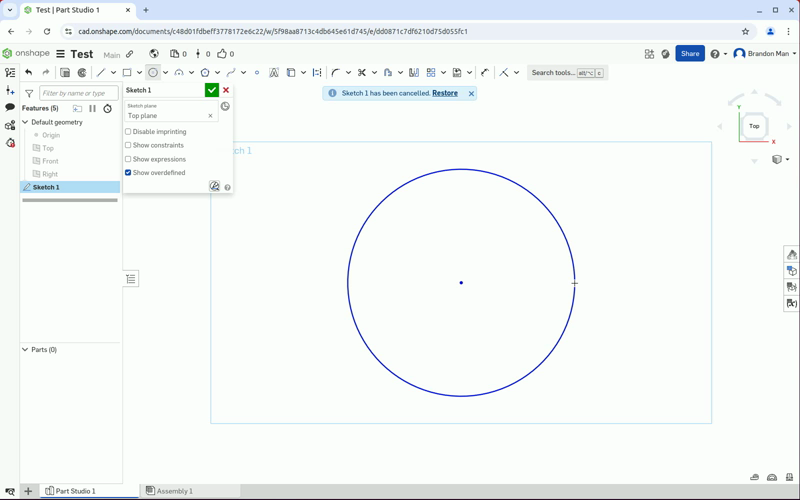
mouse_move(461, 282)
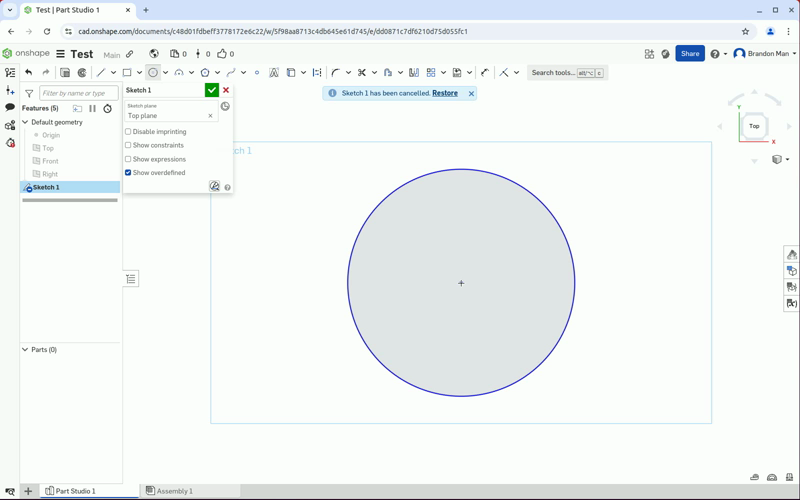
click(461, 282)
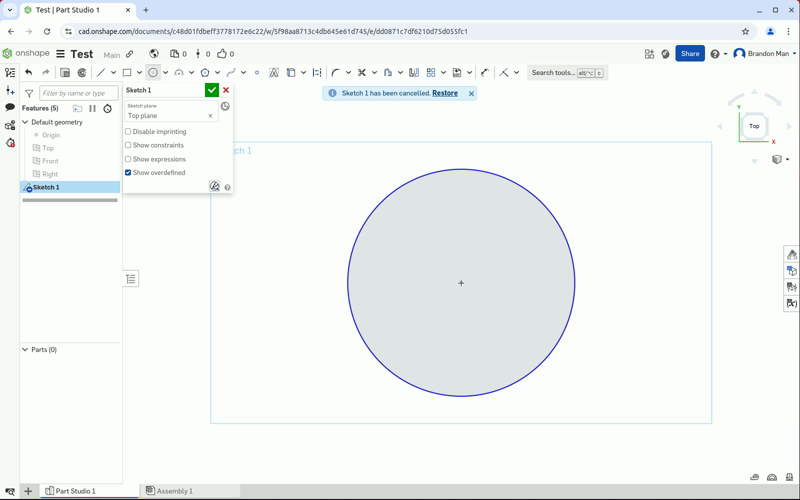
key_up(shift)
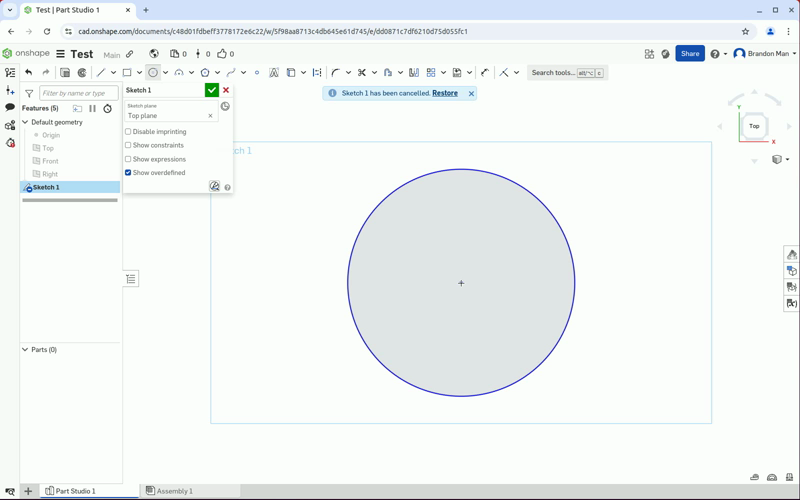
mouse_move(543, 282)
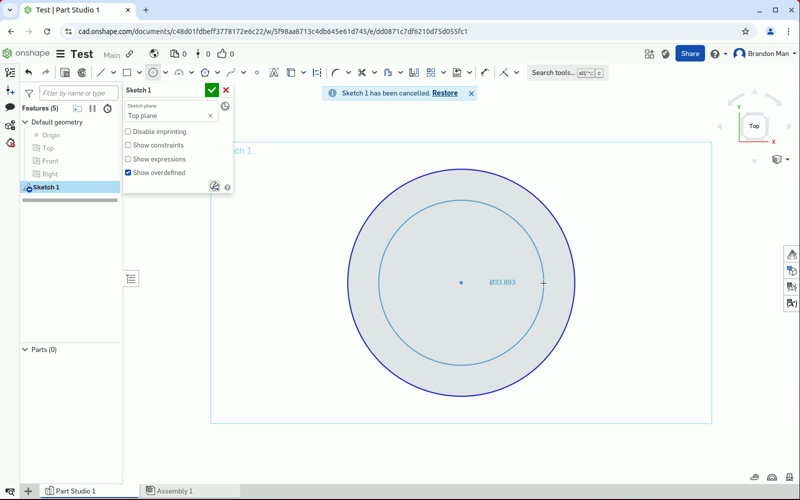
click(543, 282)
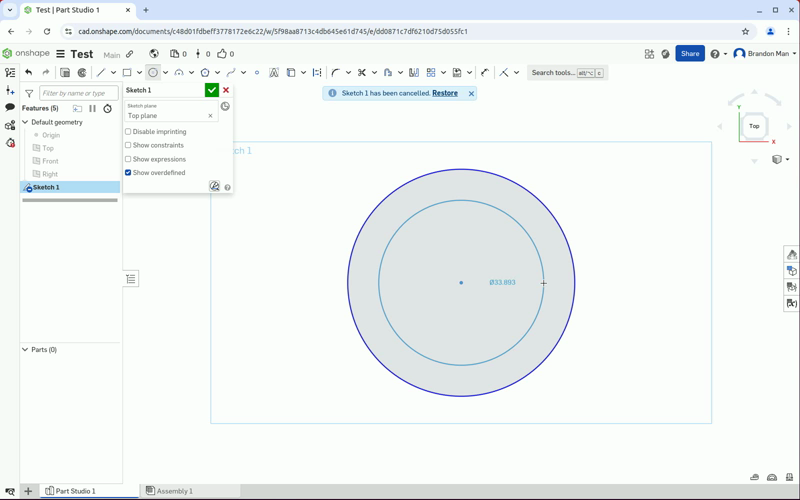
key(esc)
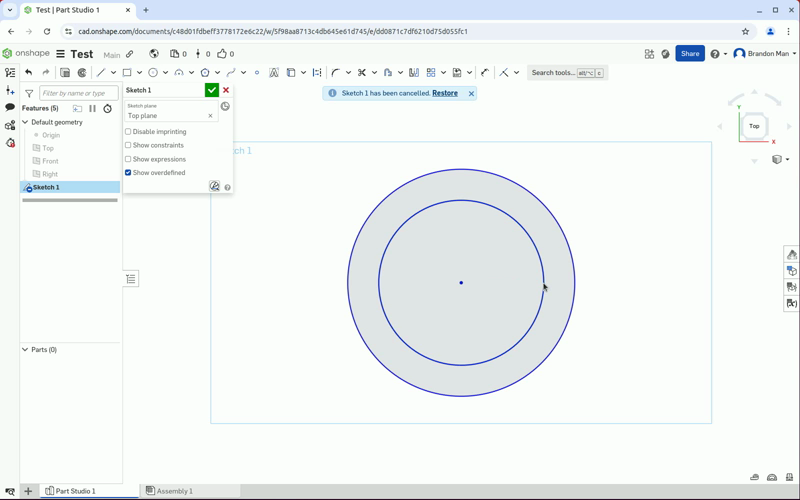
mouse_move(477, 185)
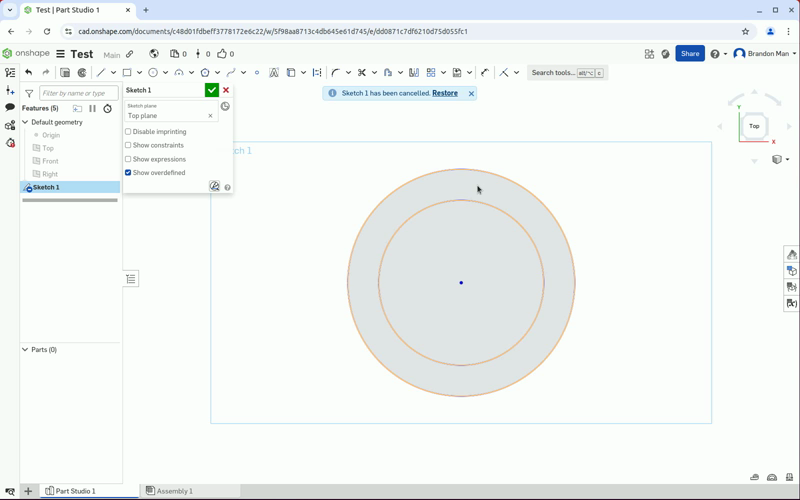
click(477, 185)
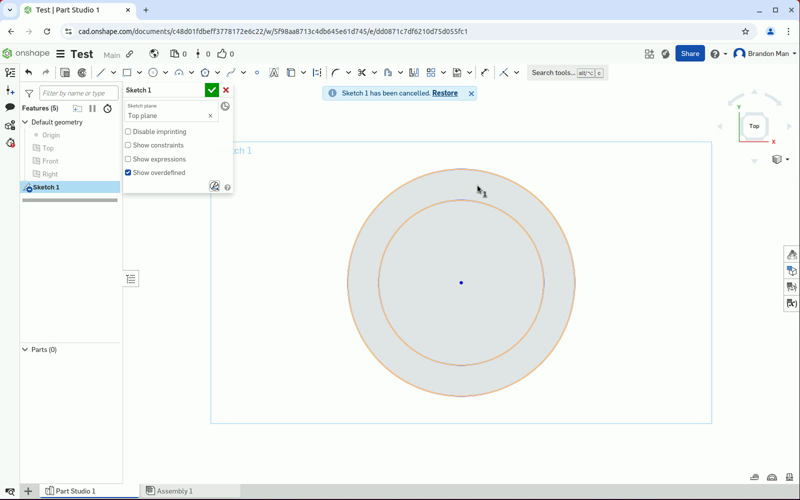
mouse_move(73, 352)
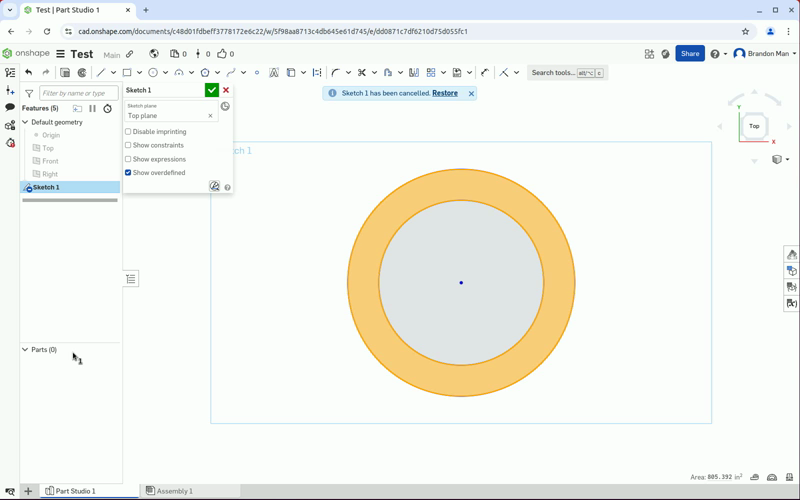
key(shift+y)
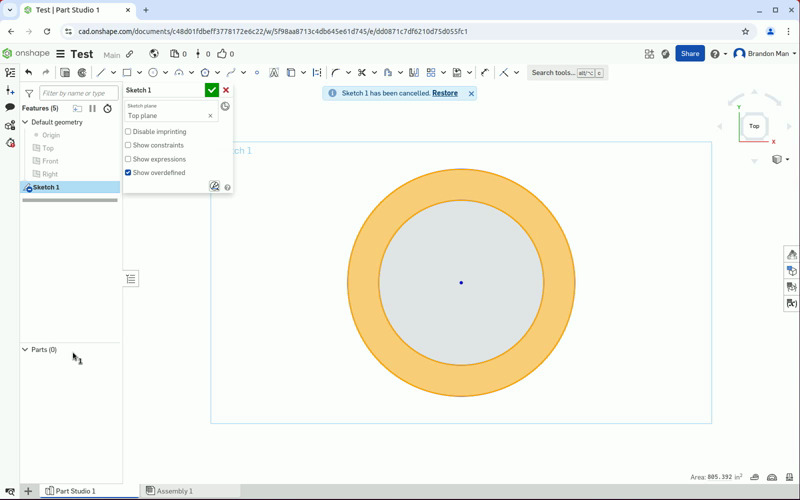
key(shift+e)
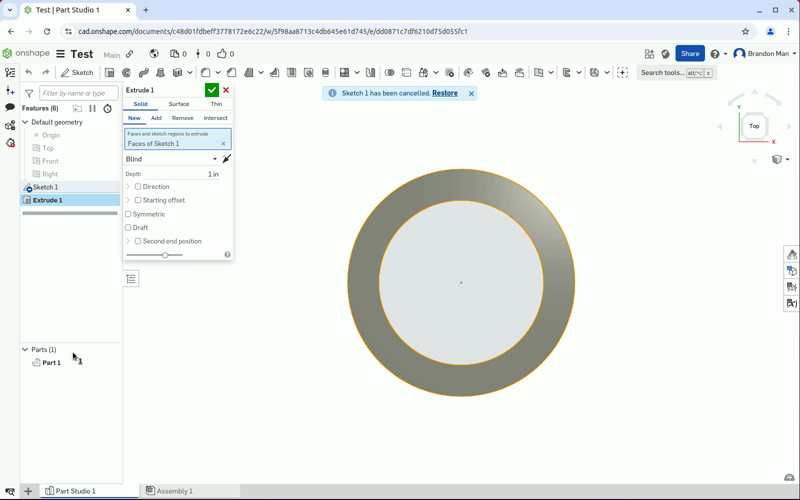
mouse_move(143, 106)
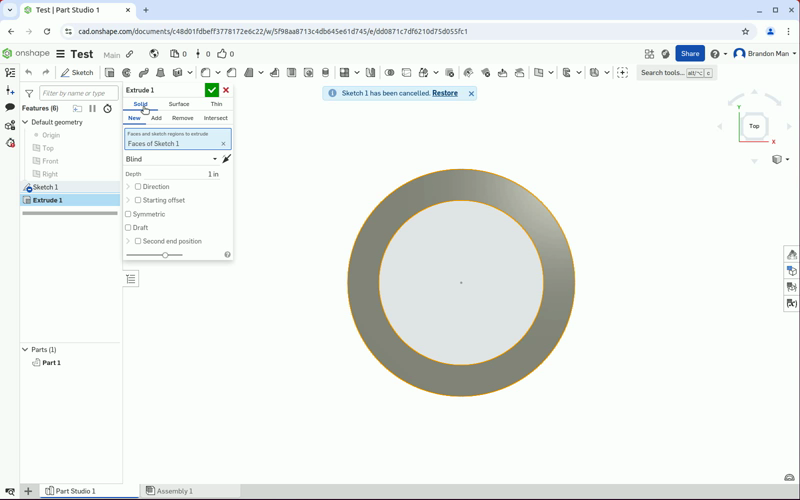
click(143, 106)
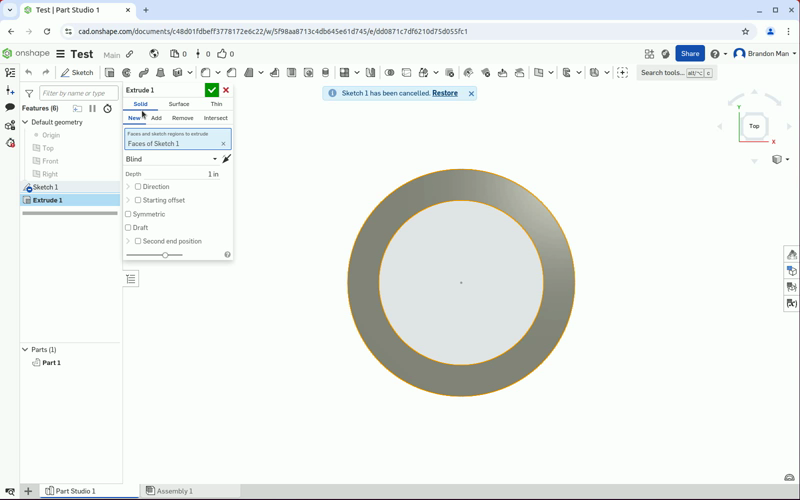
mouse_move(137, 120)
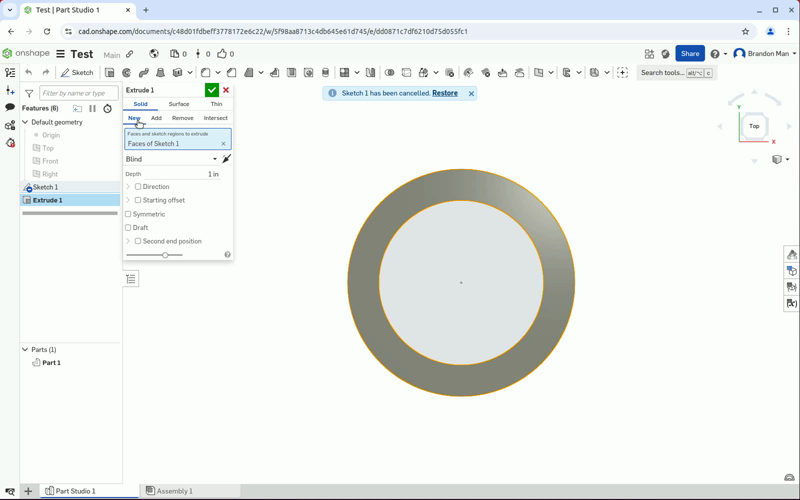
click(137, 120)
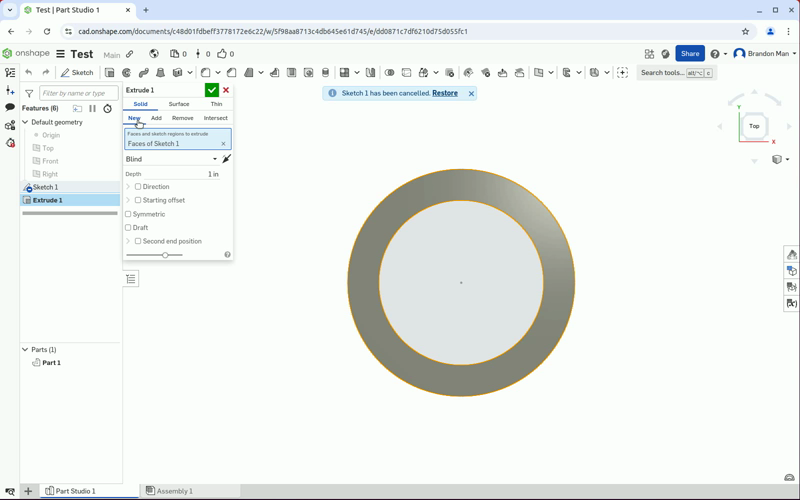
key(tab, 4)
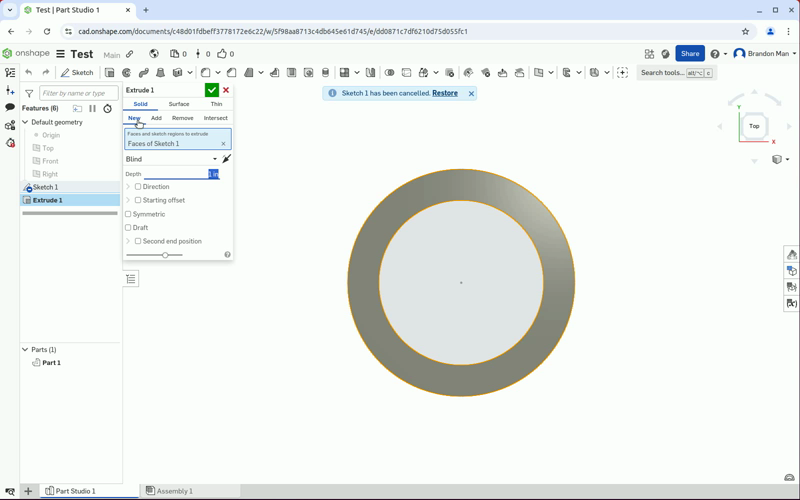
text(16.85)
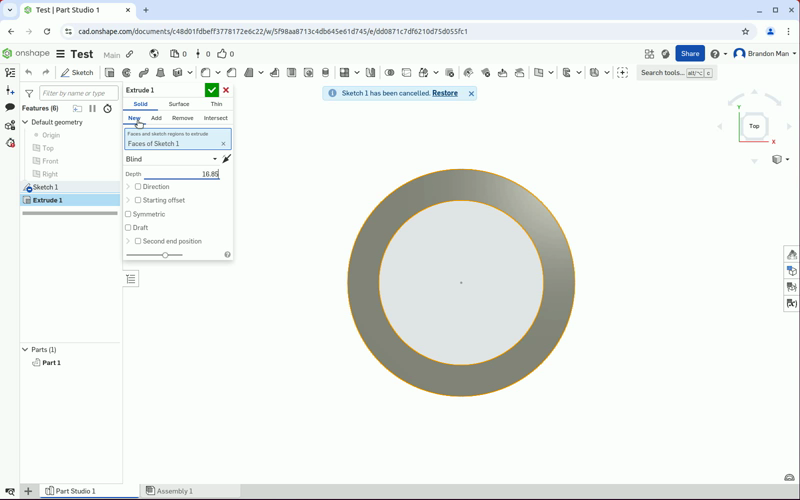
key(enter)
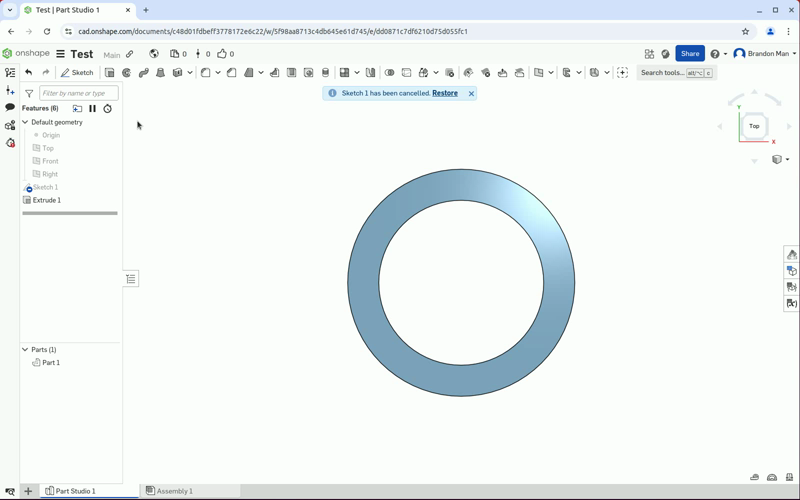
key(shift+h)
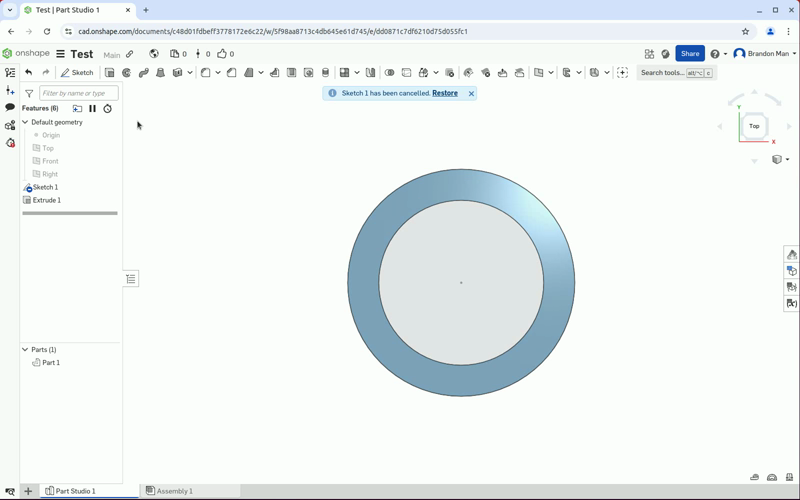
key(shift+h)
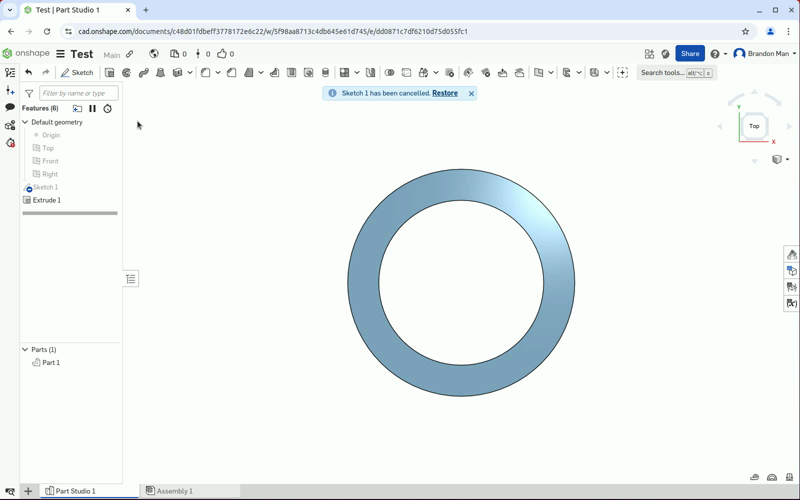
mouse_move(73, 189)
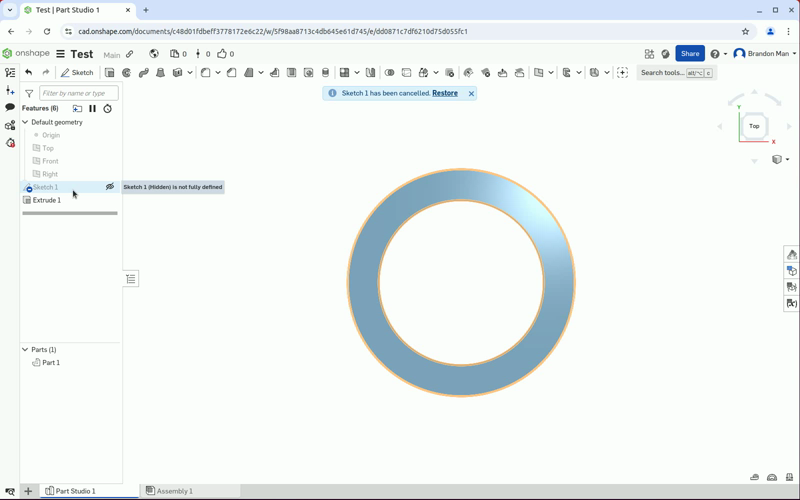
click(73, 189)
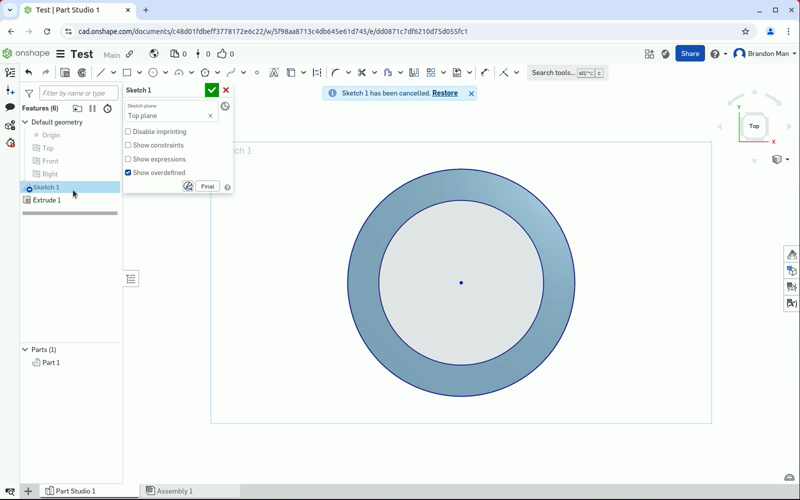
mouse_move(229, 92)
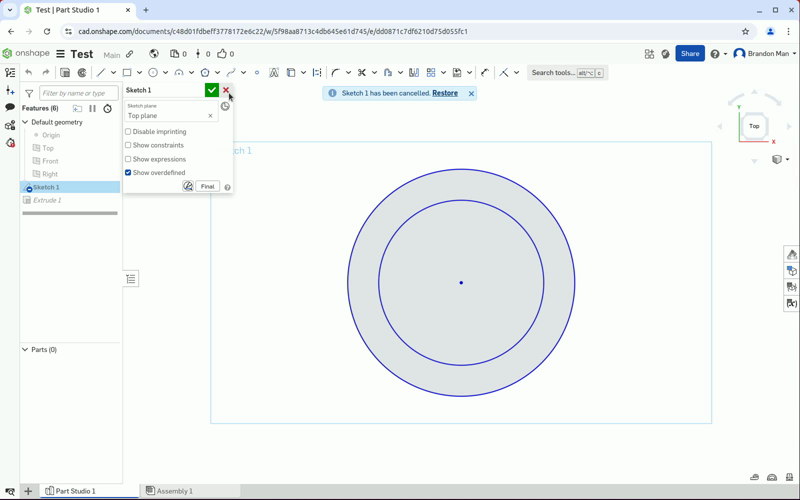
click(229, 92)
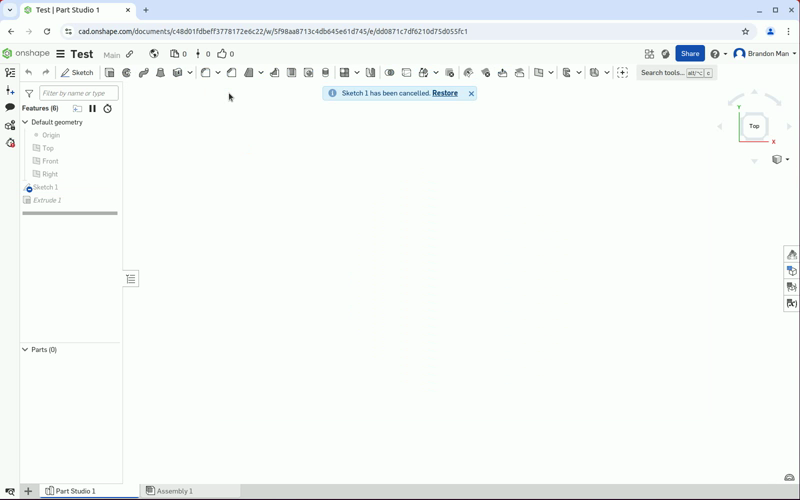
mouse_move(73, 352)
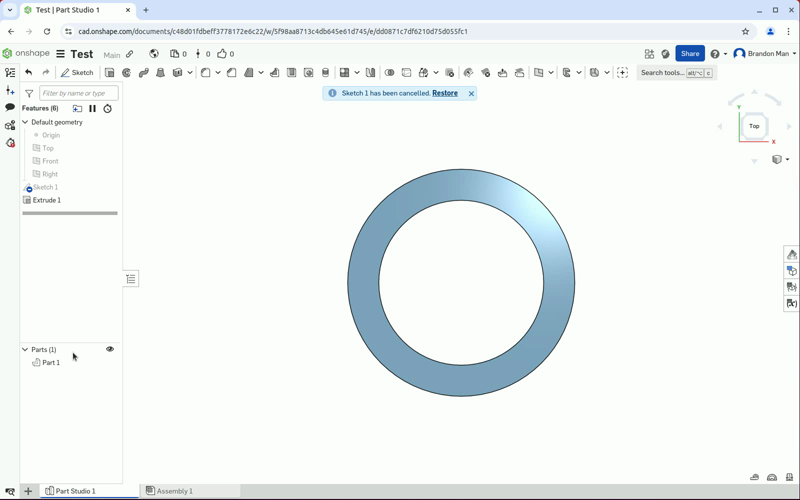
key(y)
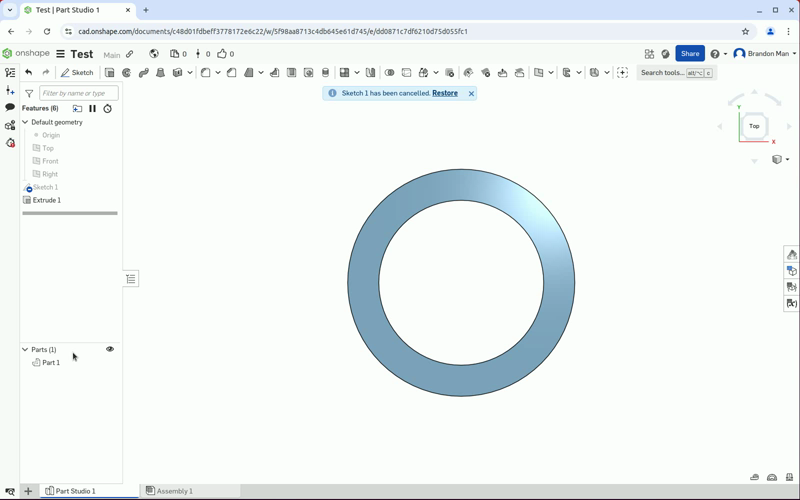
key(shift+p)
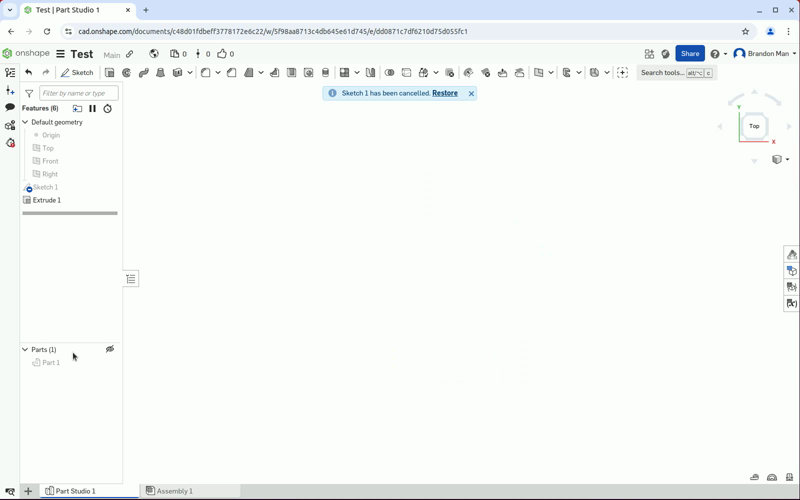
key(space)
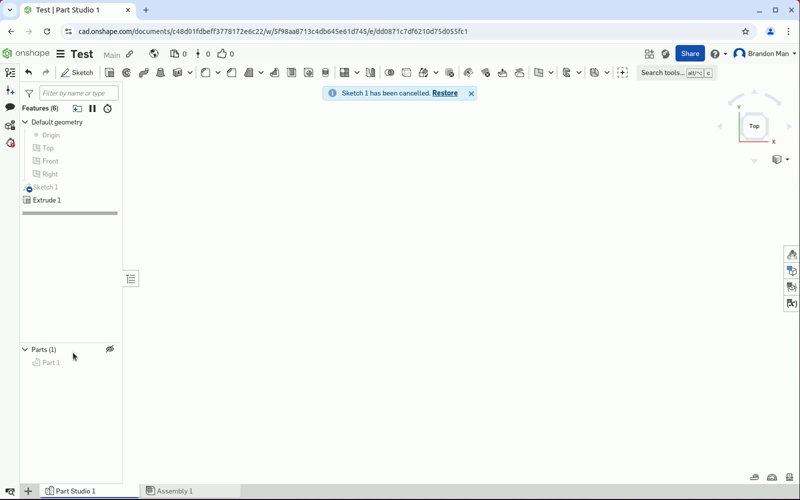
key_down(shift)
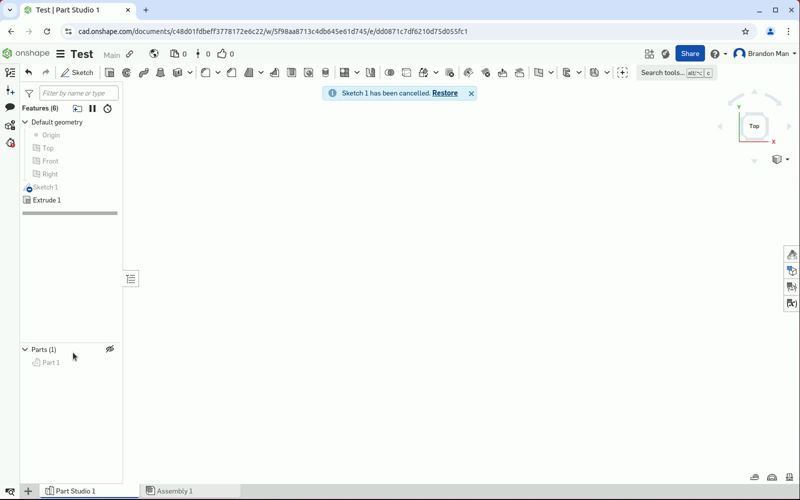
key(up)
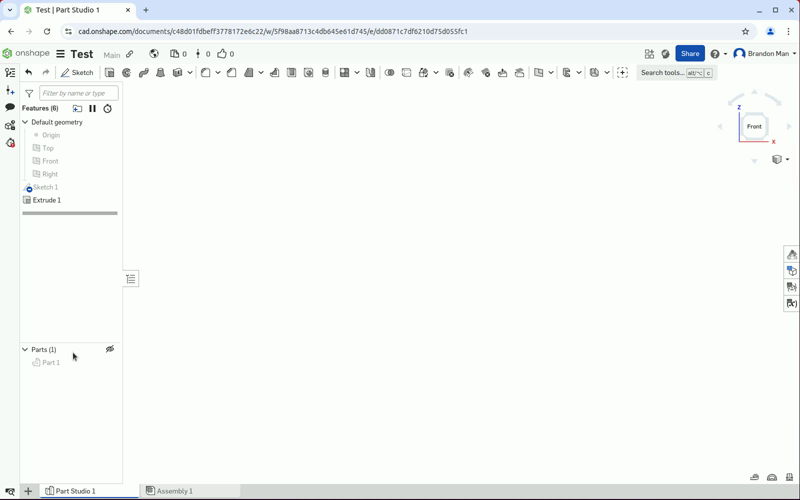
key_up(shift)
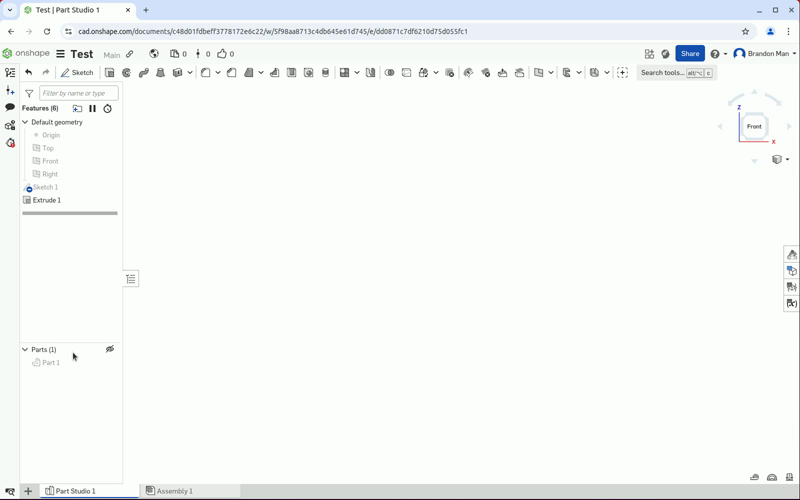
mouse_move(73, 352)
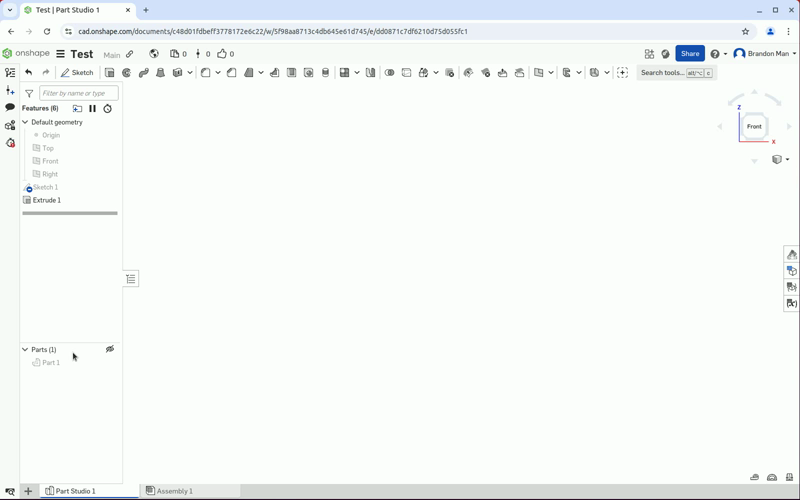
key(shift+y)
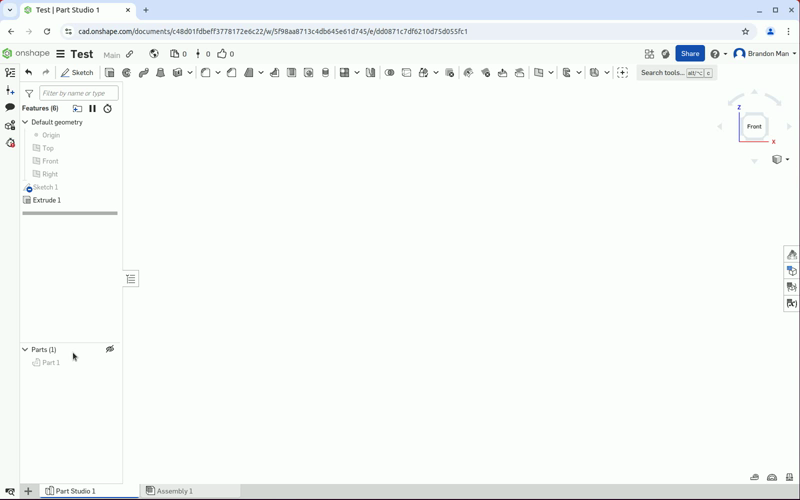
key(shift+s)
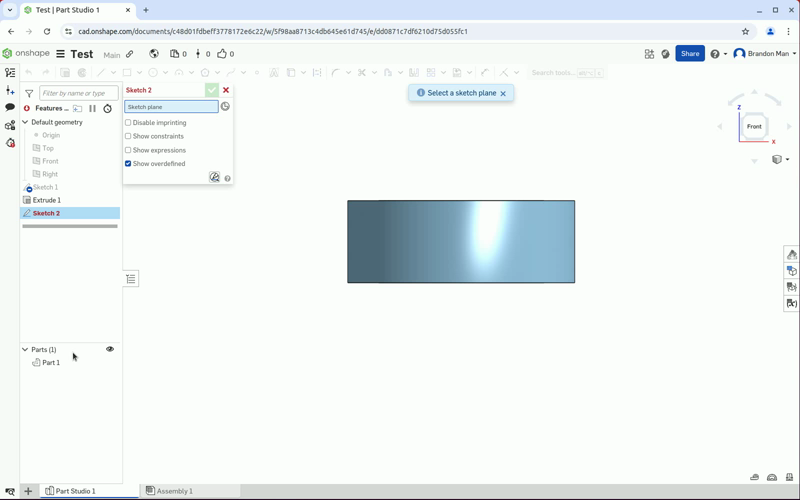
mouse_move(73, 163)
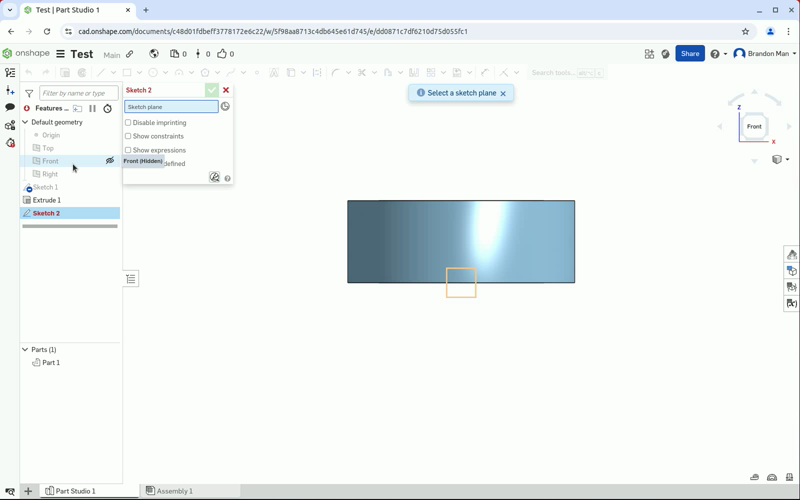
click(73, 163)
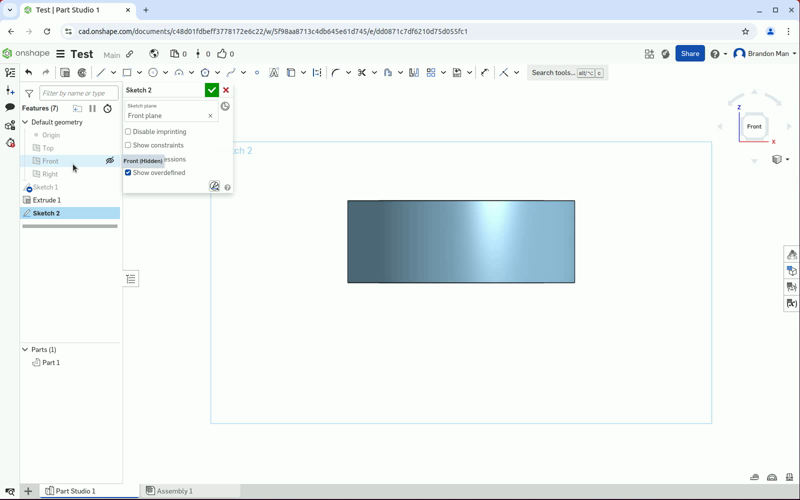
mouse_move(73, 352)
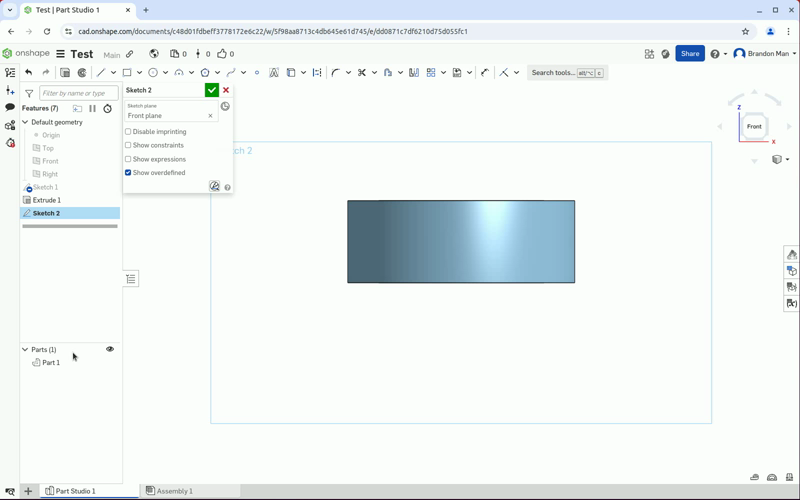
key(y)
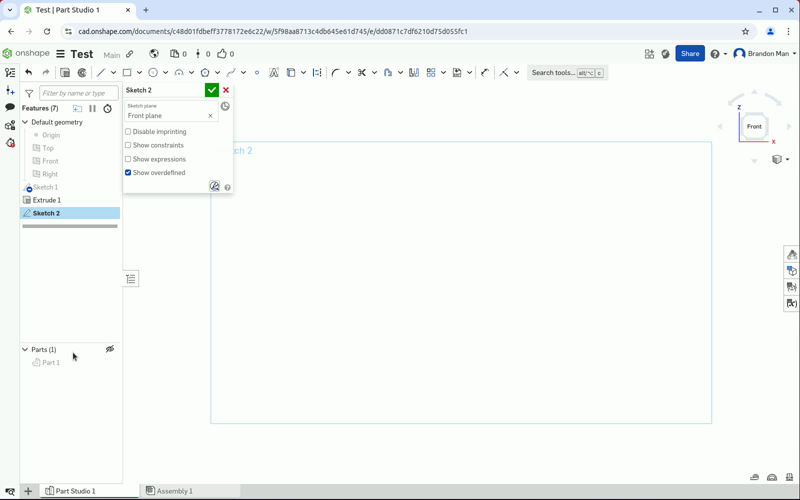
key(c)
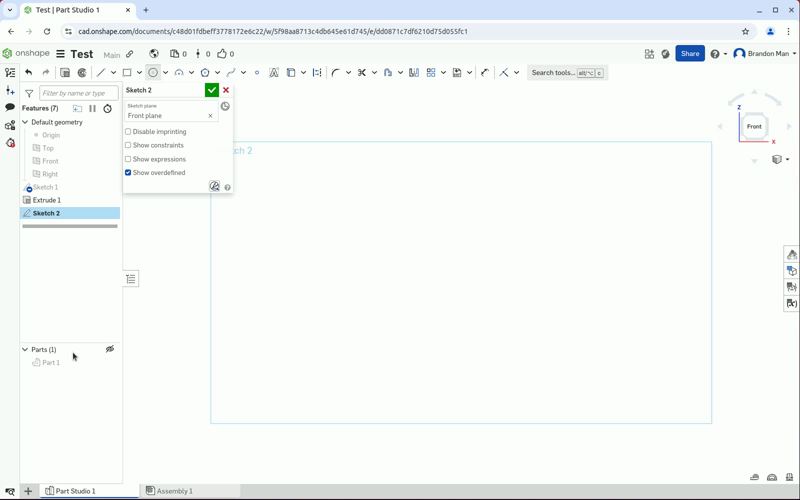
key_down(shift)
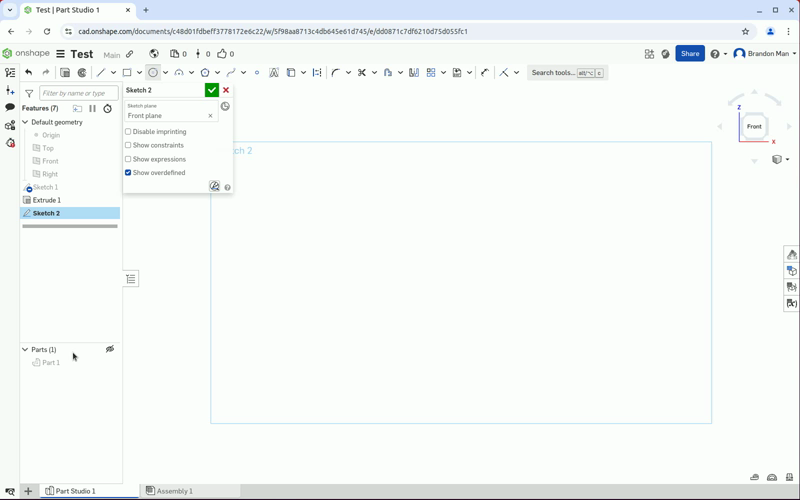
mouse_move(460, 241)
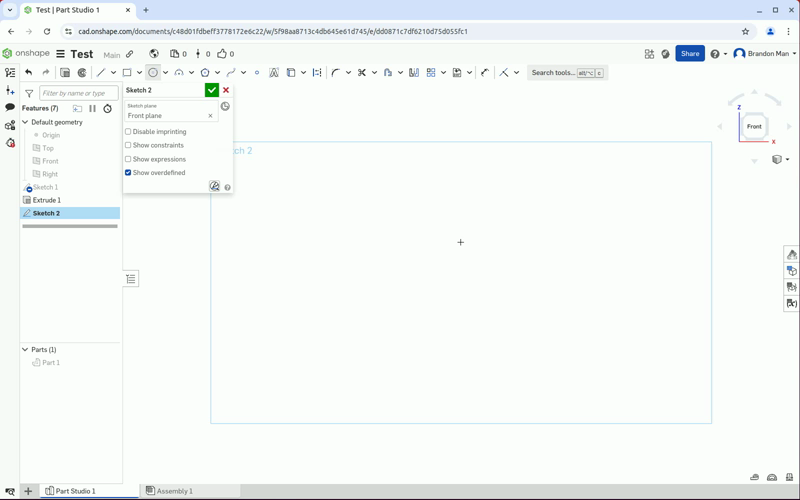
click(460, 241)
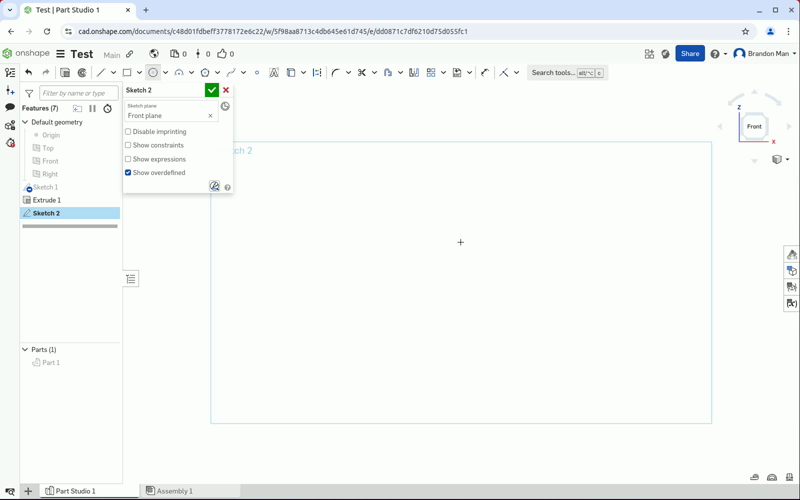
key_up(shift)
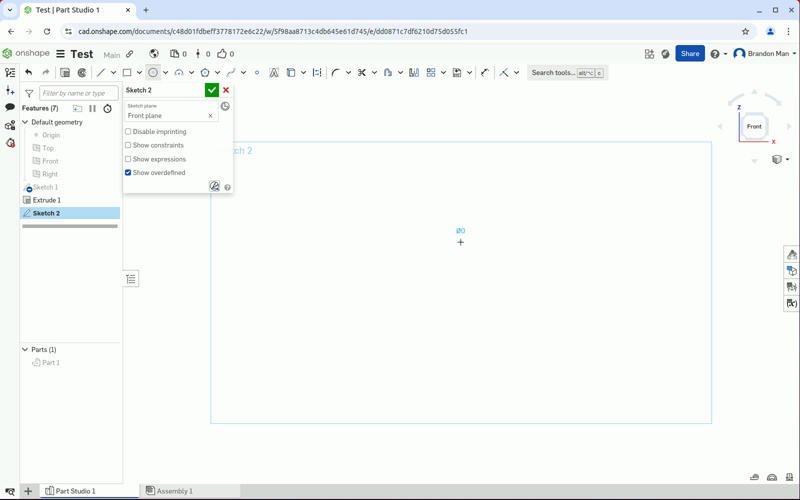
mouse_move(471, 241)
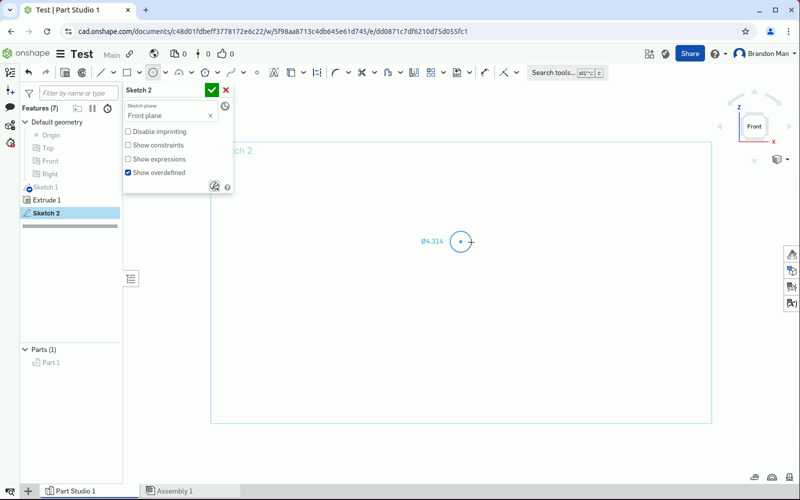
click(471, 241)
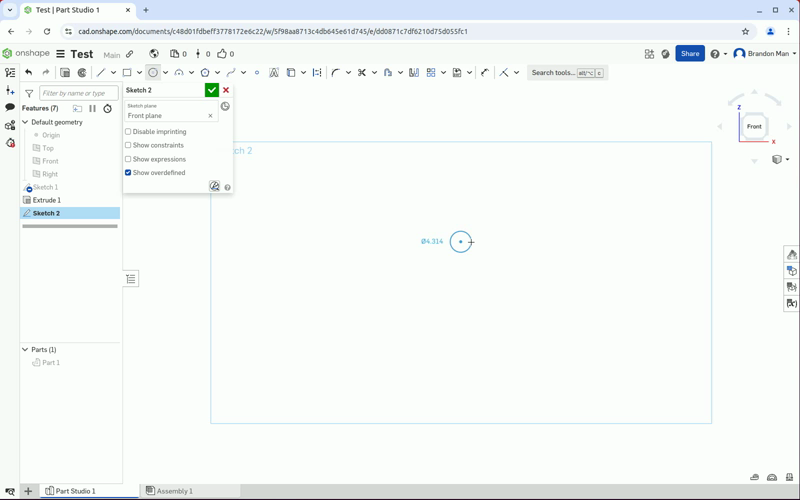
key(esc)
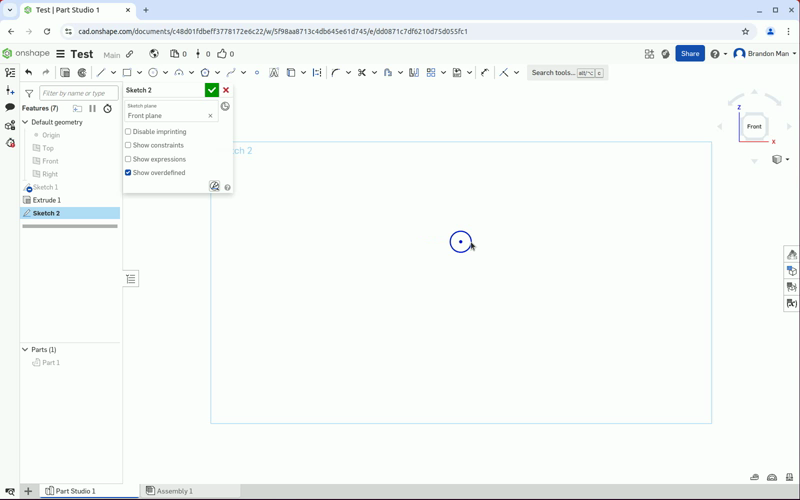
mouse_move(460, 250)
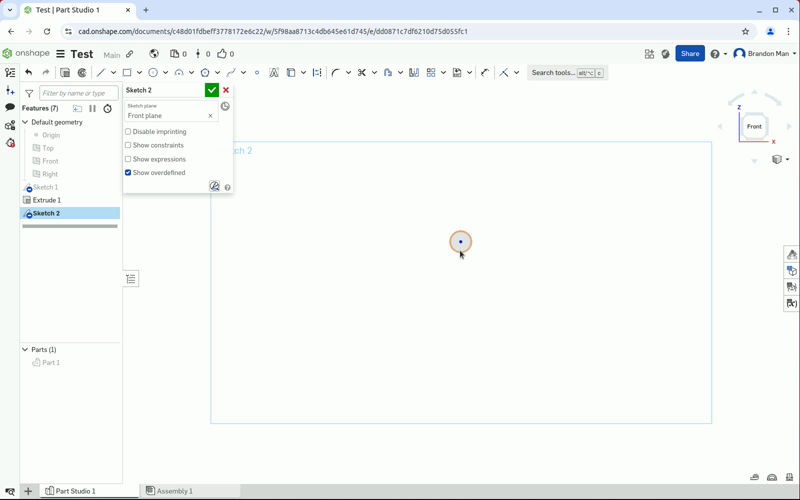
scroll(6)
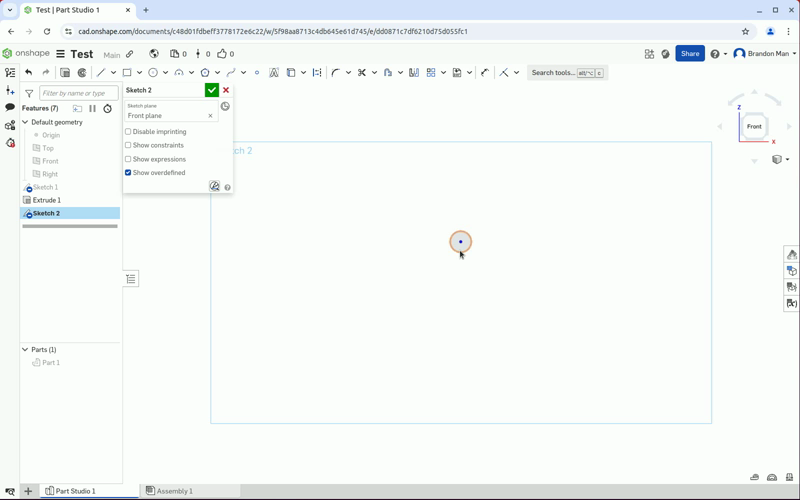
scroll(6)
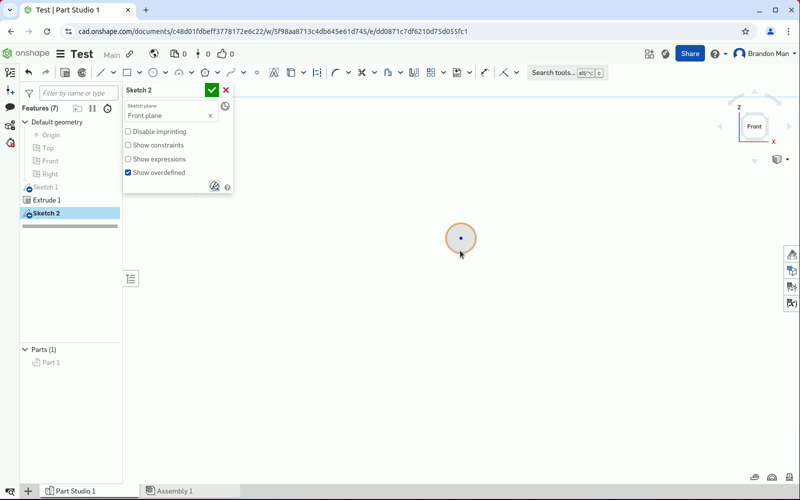
scroll(6)
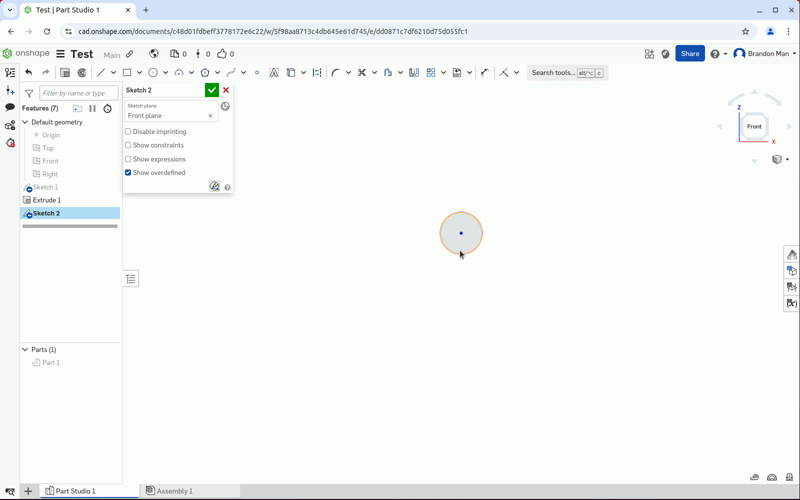
scroll(6)
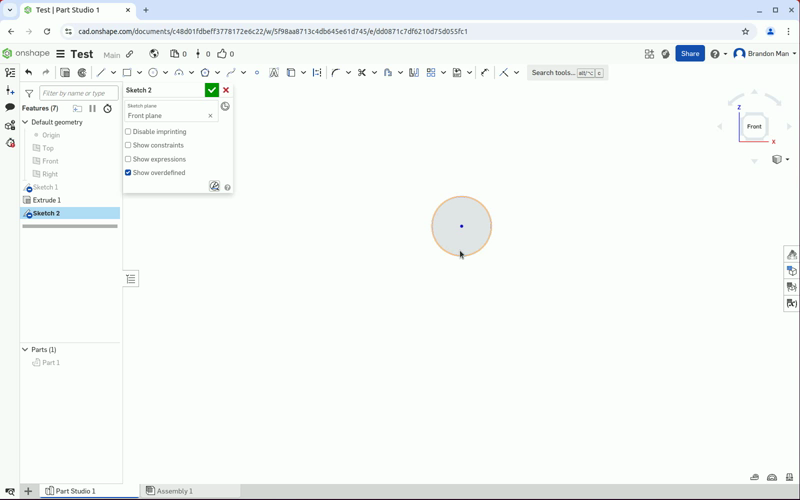
scroll(6)
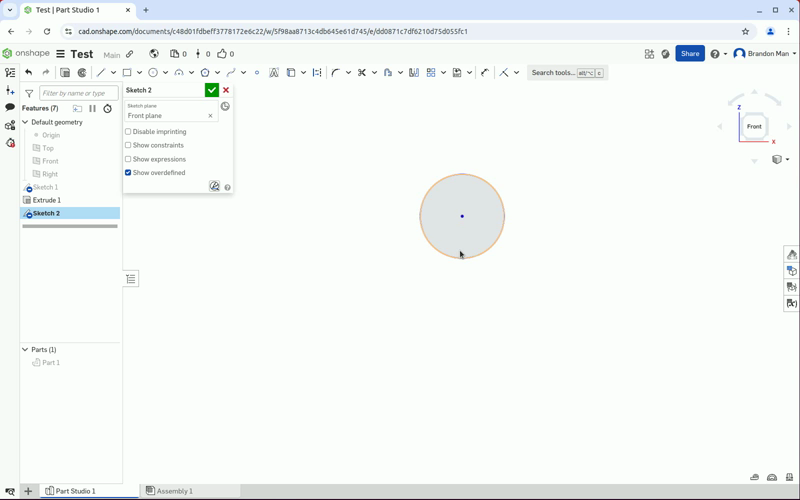
scroll(6)
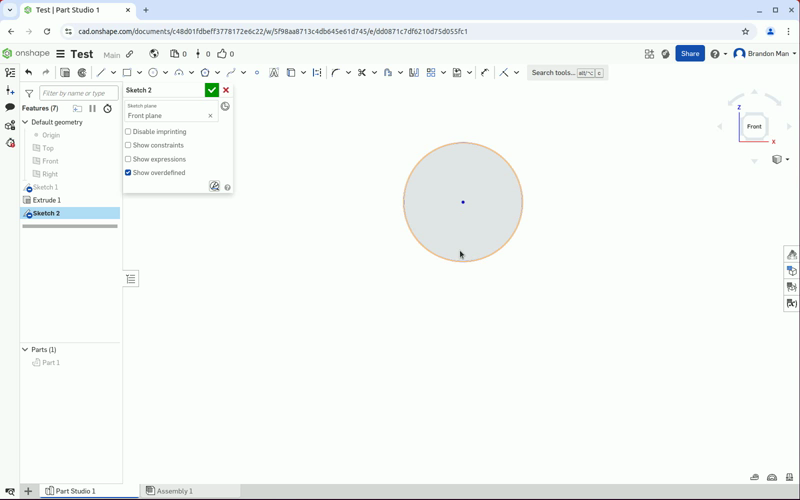
scroll(6)
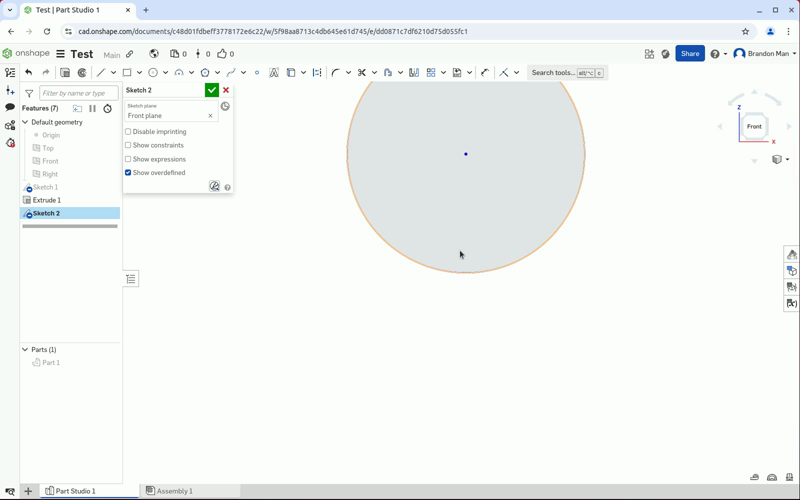
click(460, 250)
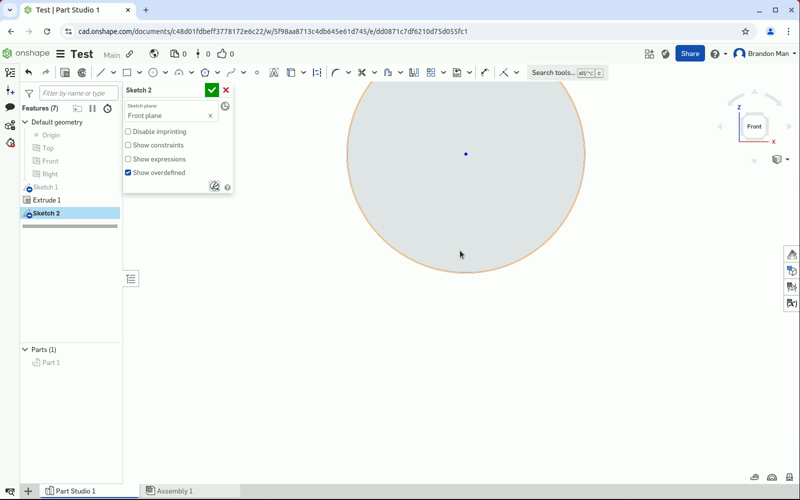
scroll(-6)
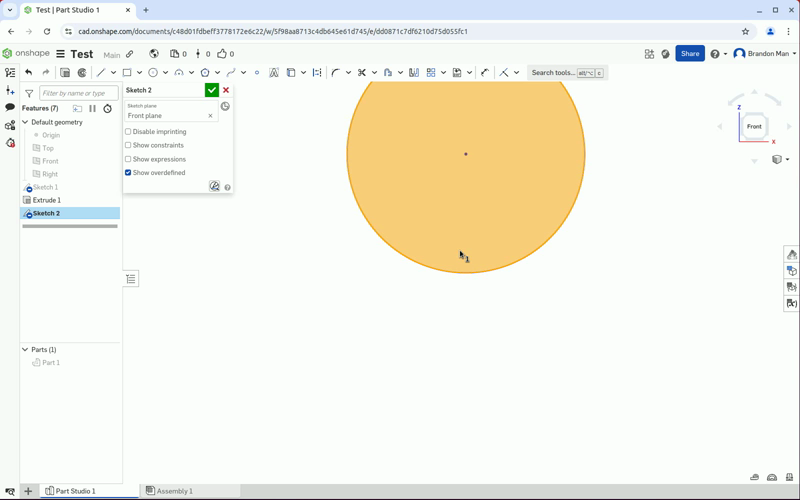
scroll(-6)
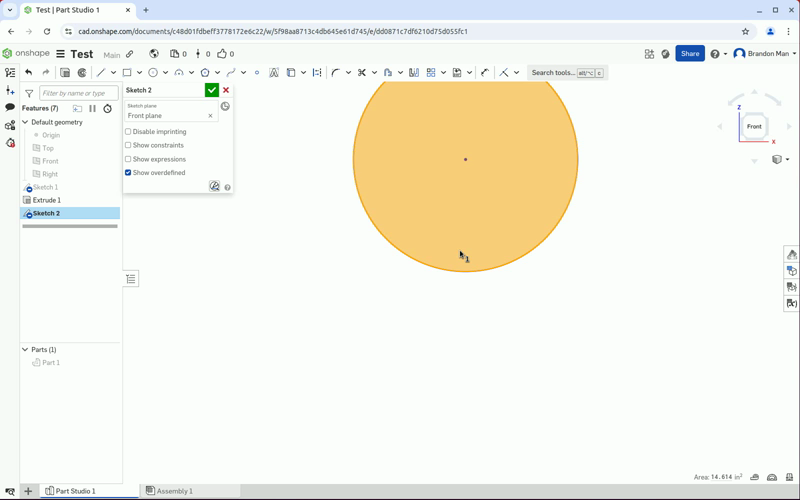
scroll(-6)
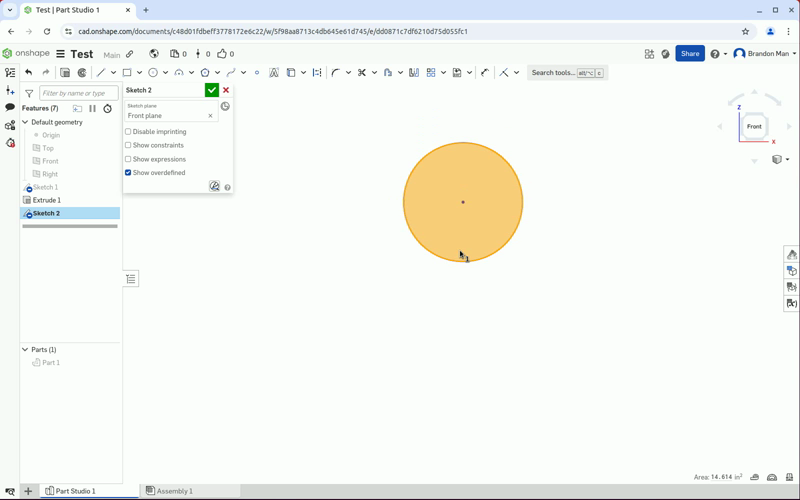
scroll(-6)
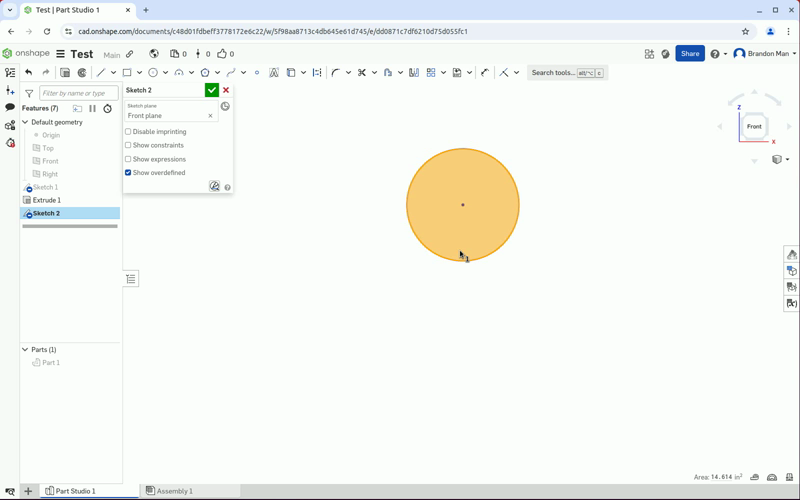
scroll(-6)
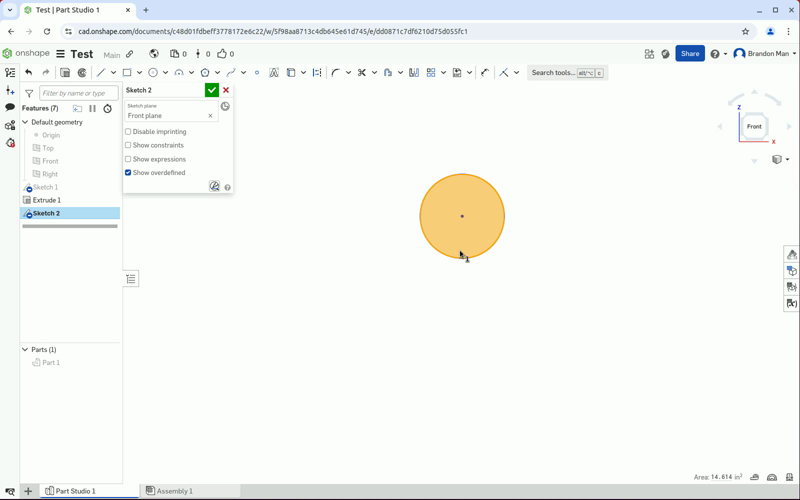
scroll(-6)
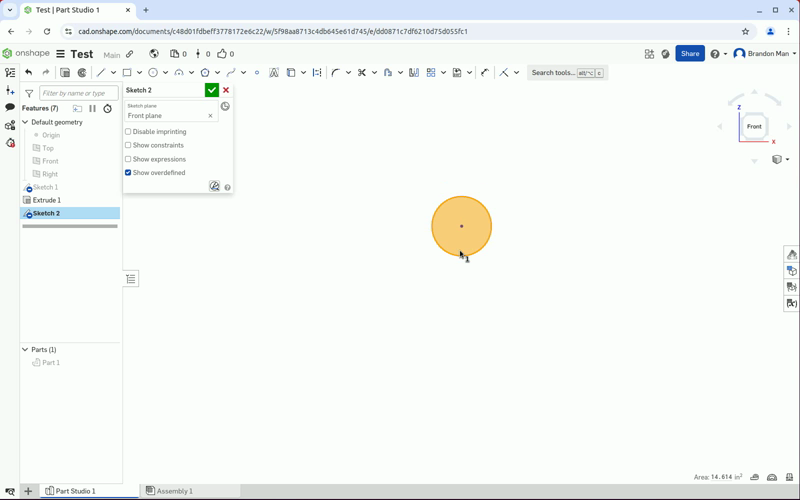
scroll(-6)
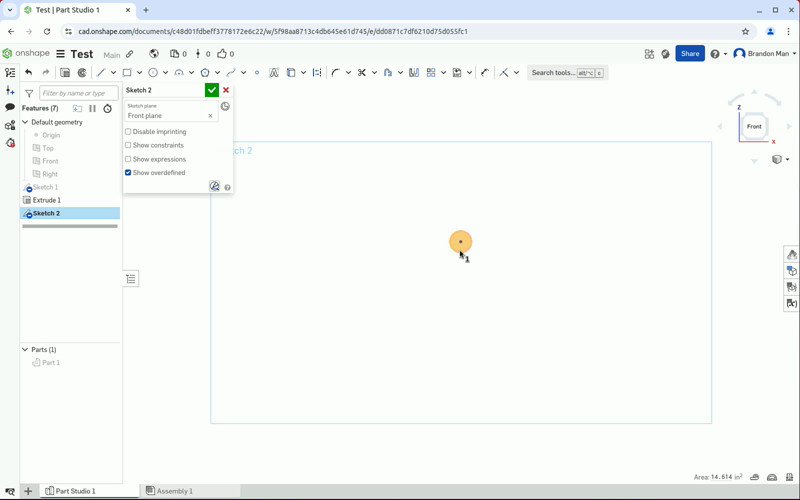
mouse_move(73, 352)
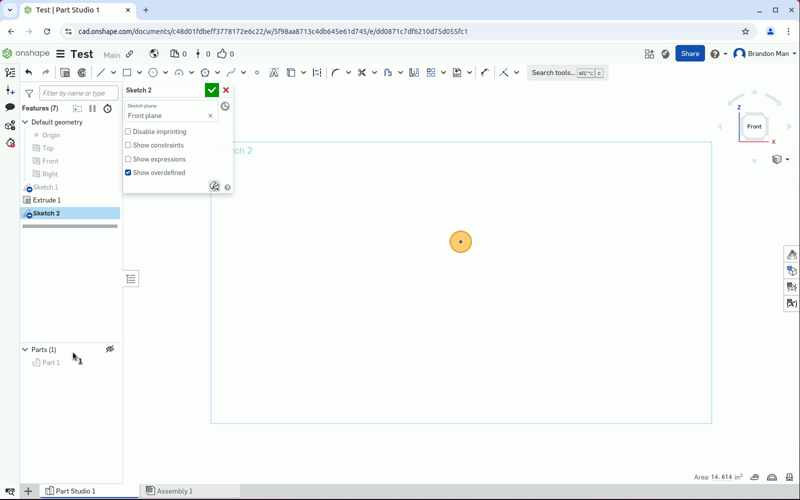
key(shift+y)
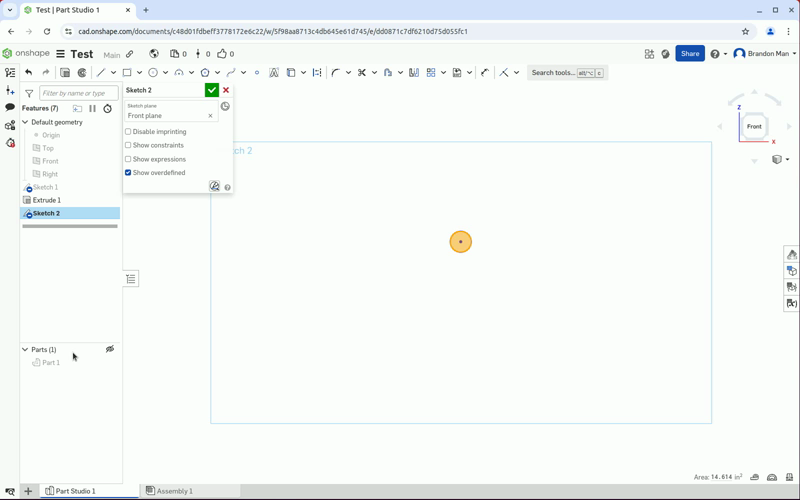
key(shift+e)
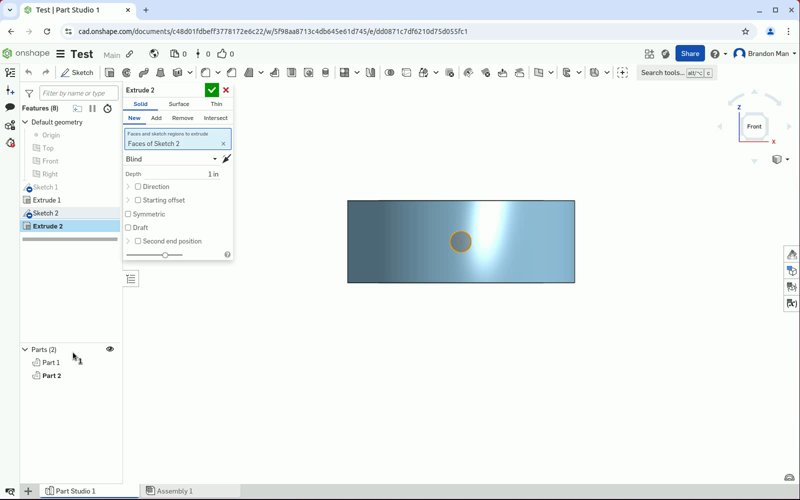
mouse_move(143, 106)
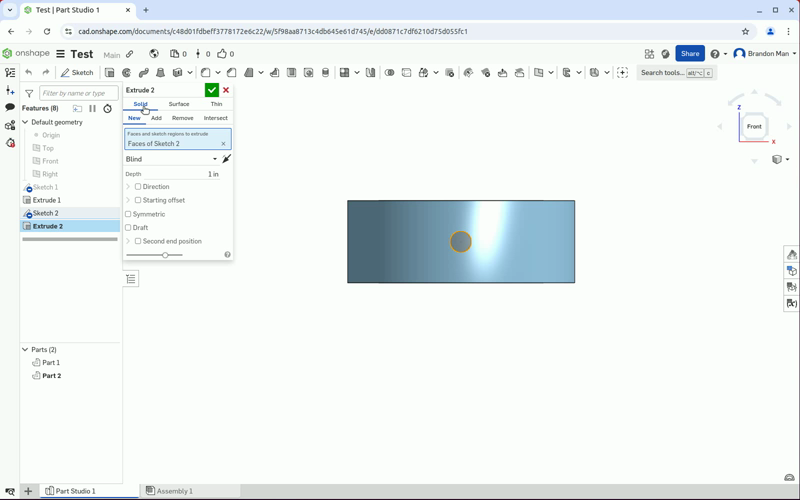
click(143, 106)
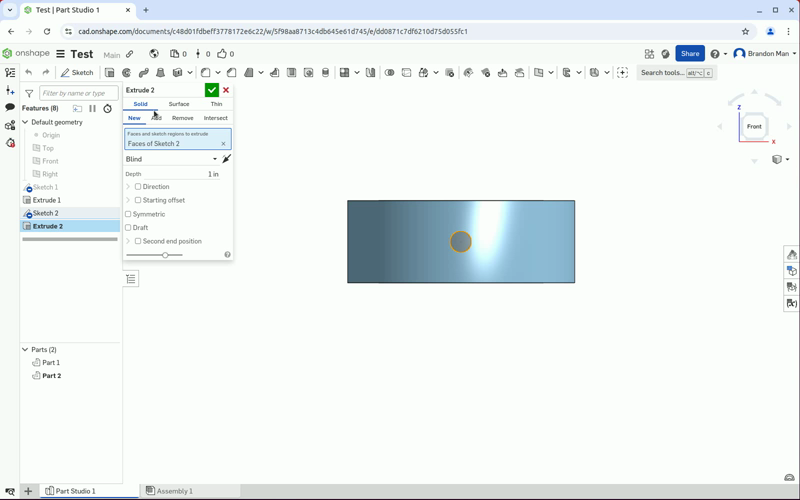
mouse_move(186, 120)
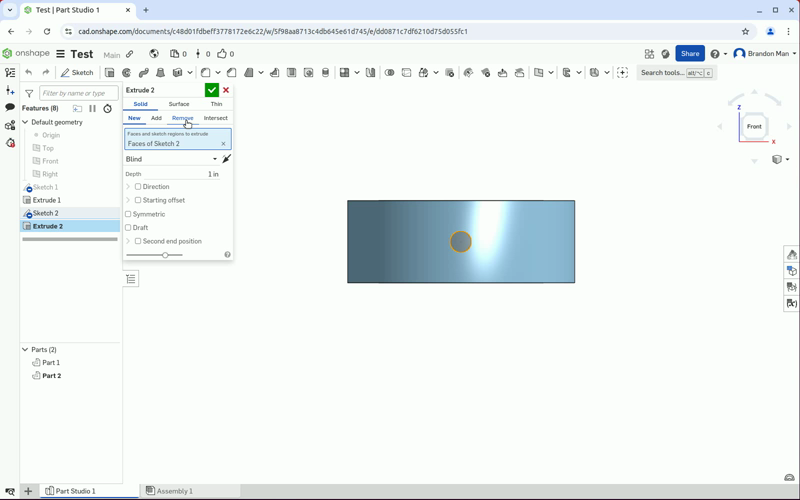
click(186, 120)
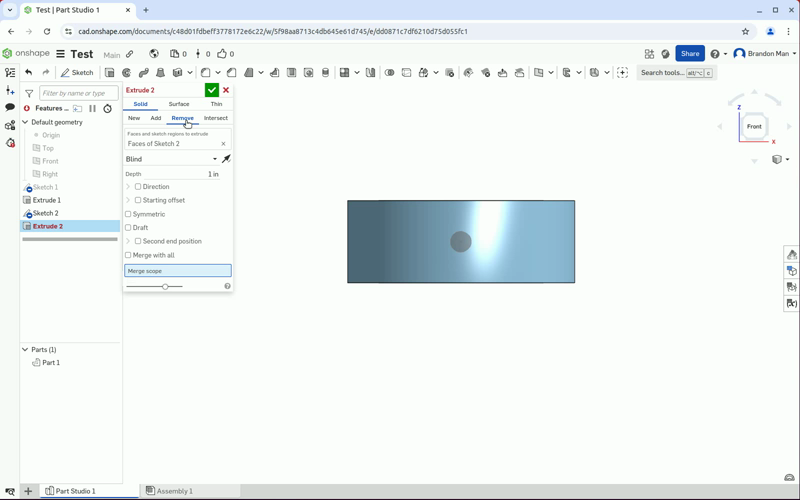
key(tab, 4)
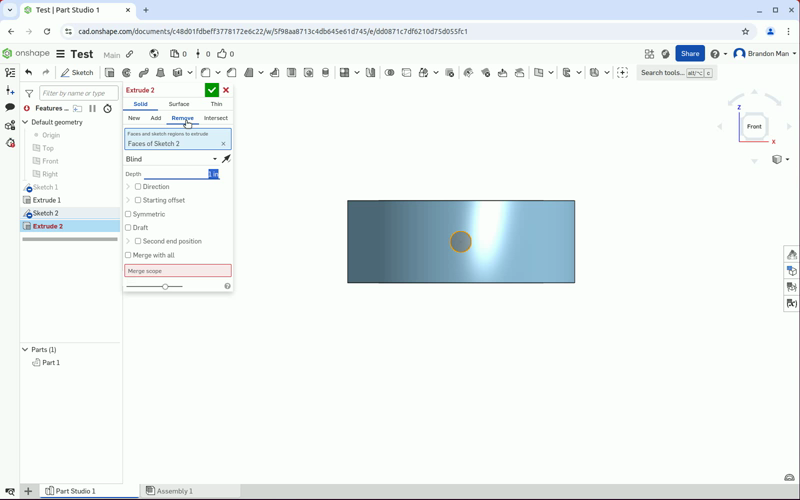
text(30.811)
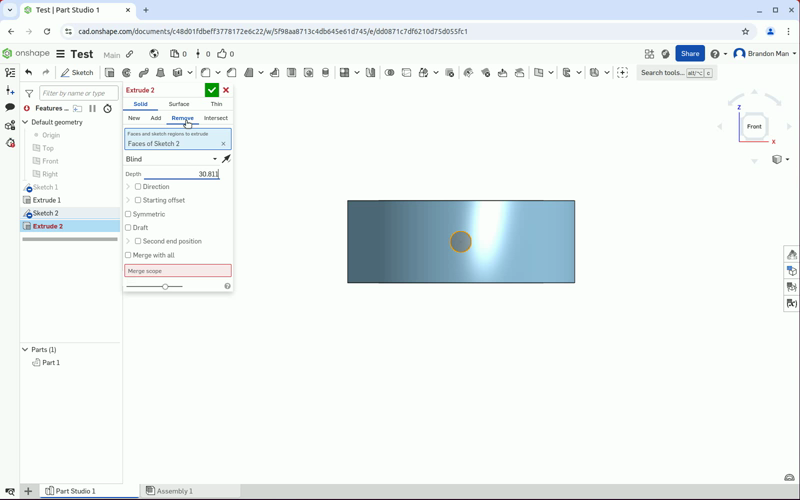
key(tab, 6)
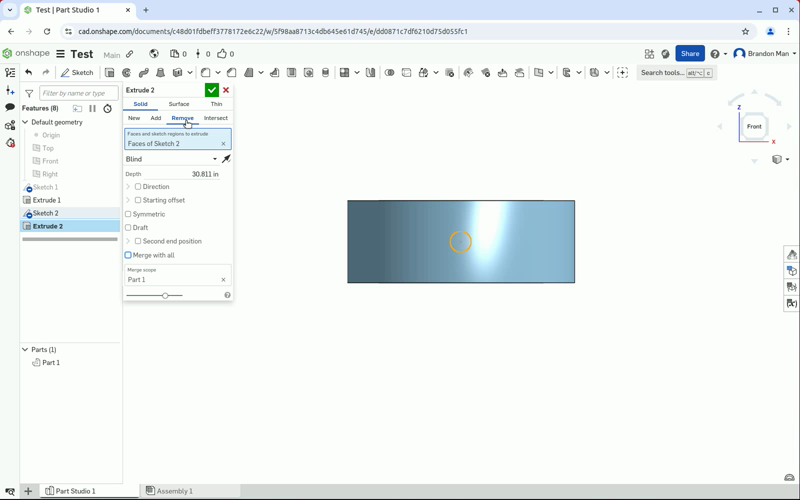
key(space)
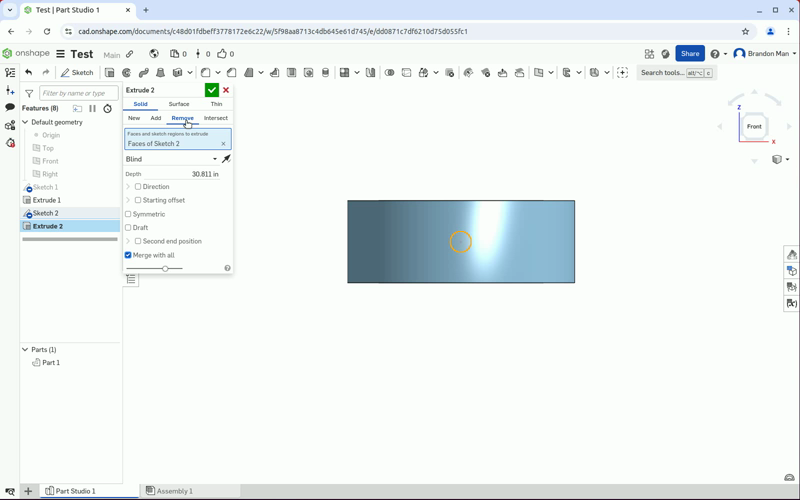
key(enter)
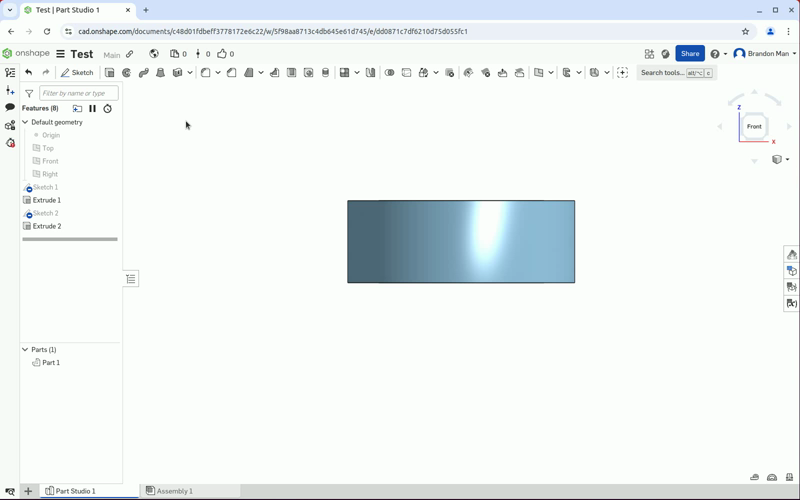
key(shift+h)
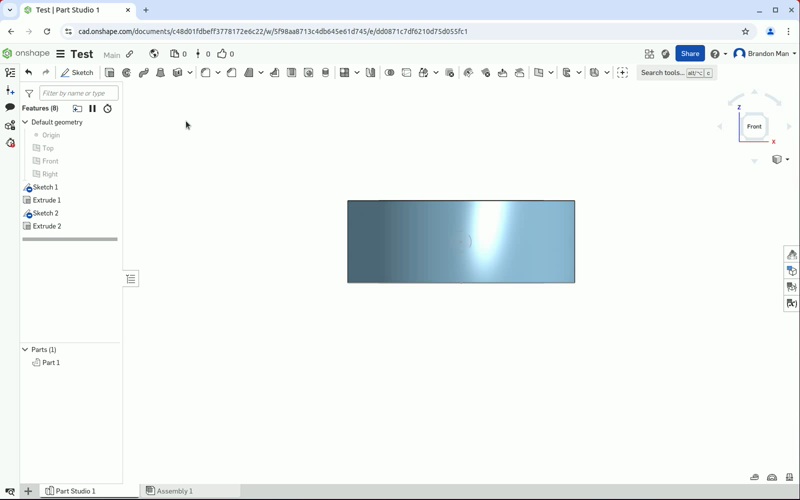
key(shift+h)
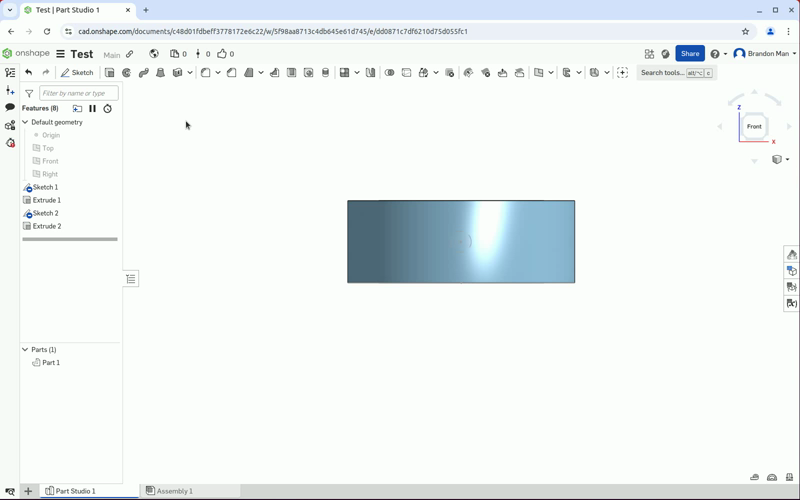
key(shift+7)
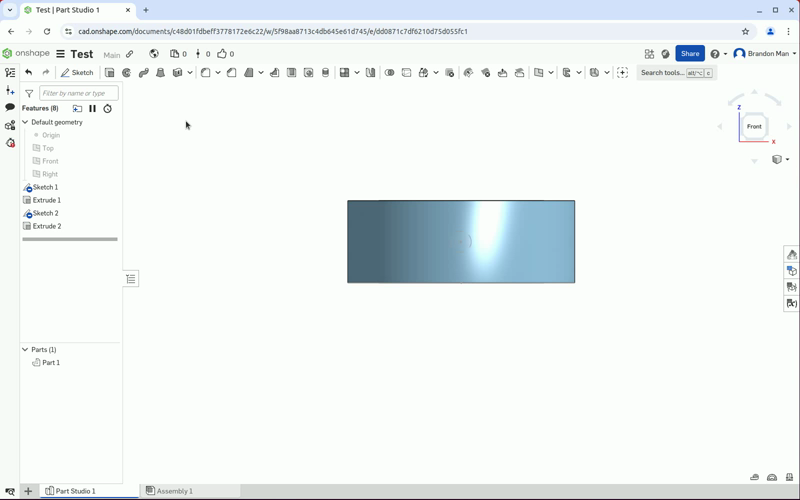
key(left, 2)
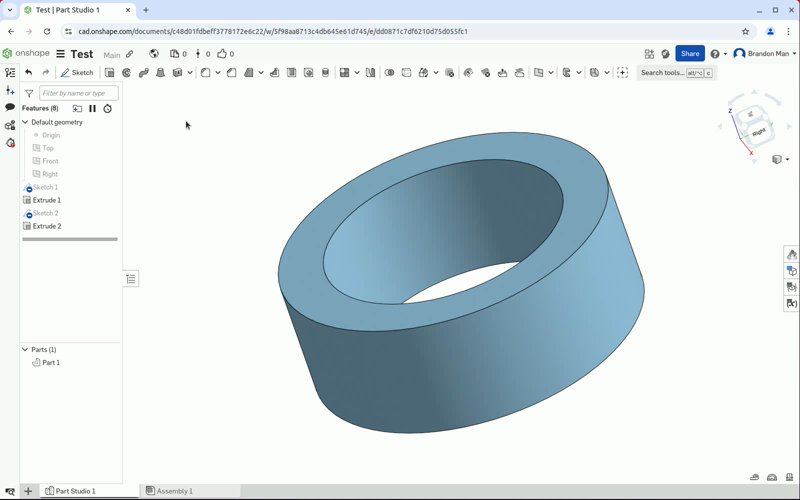
key(down, 2)
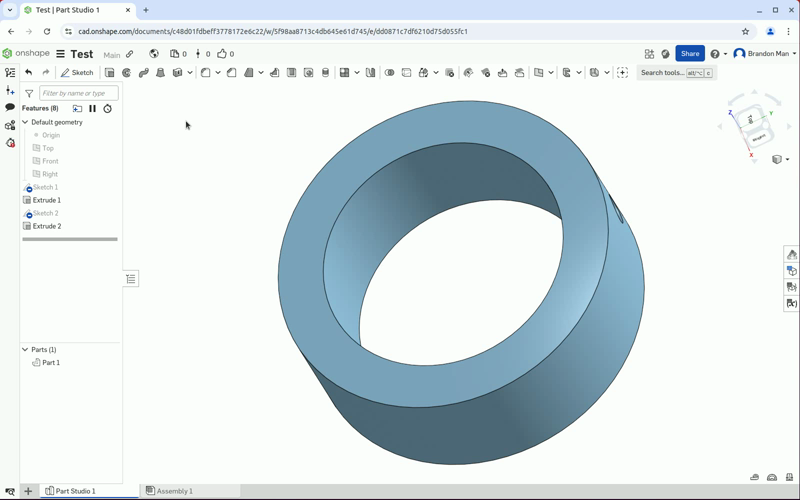
key(up, 2)
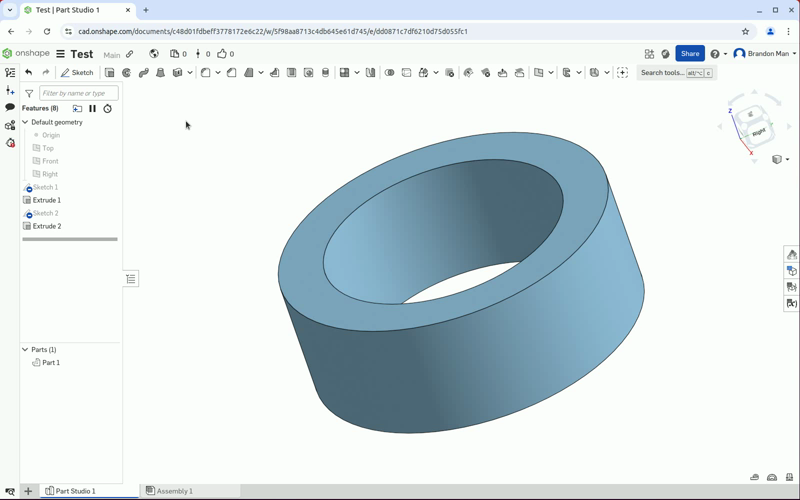
key(right, 2)
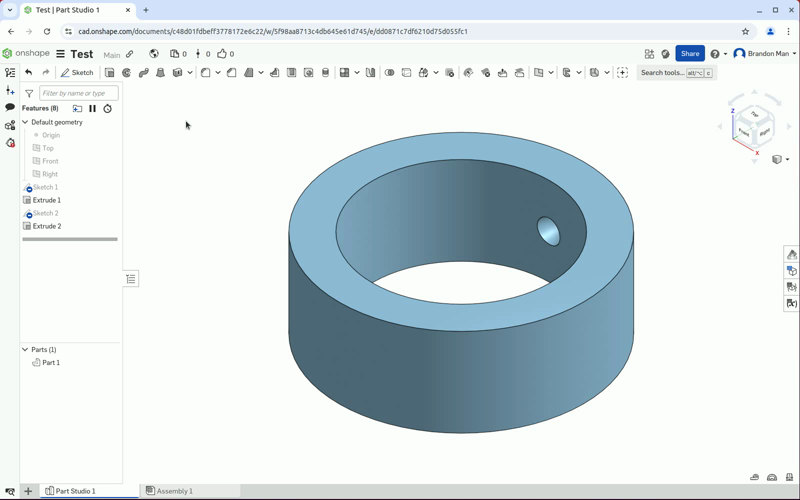
mouse_move(73, 189)
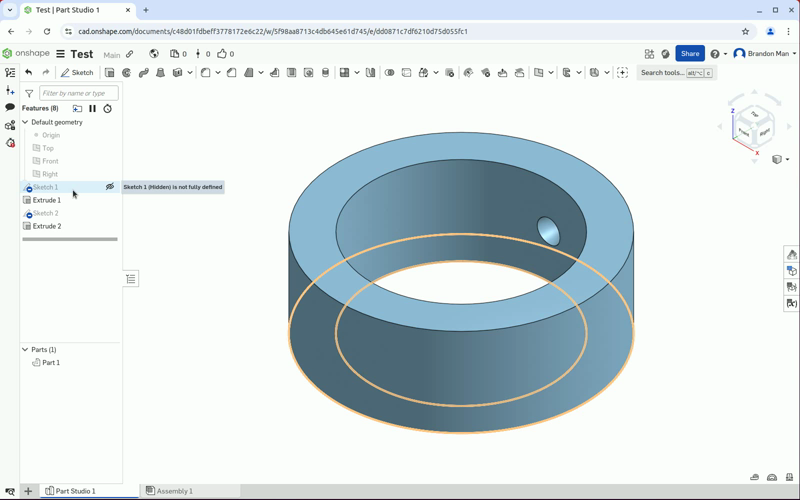
click(73, 189)